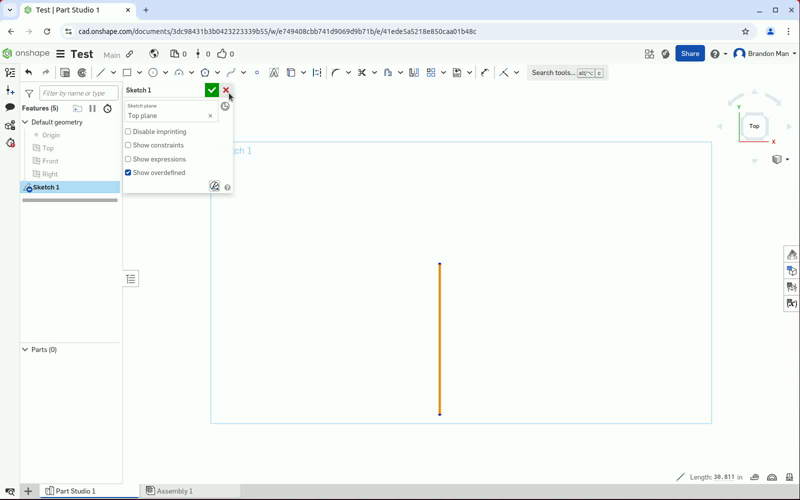
key(shift+h)
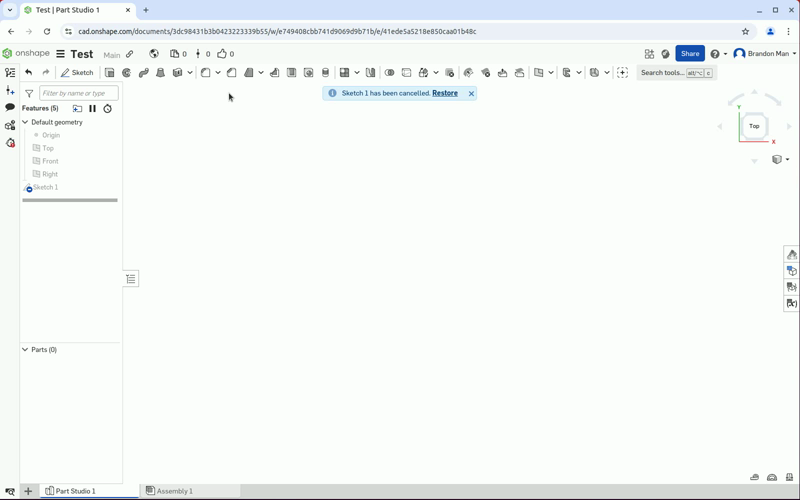
mouse_move(73, 352)
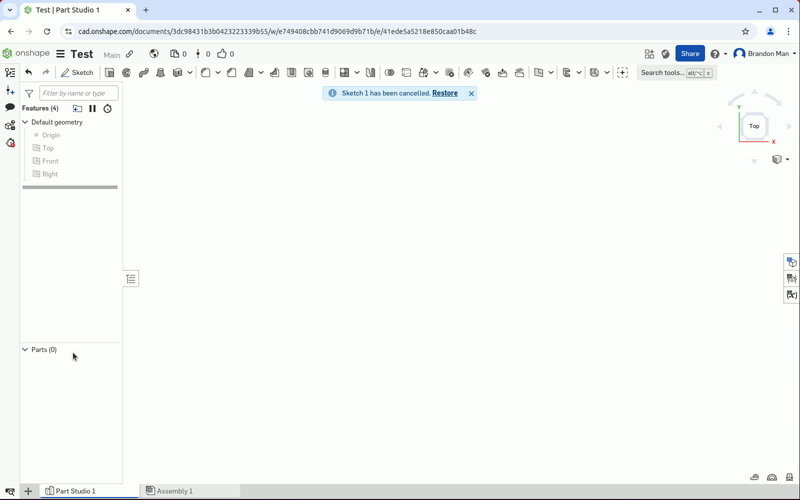
key(y)
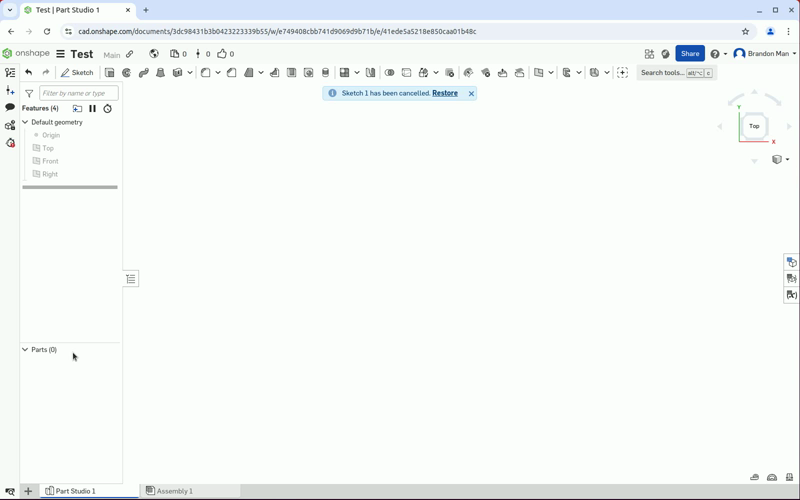
key(shift+p)
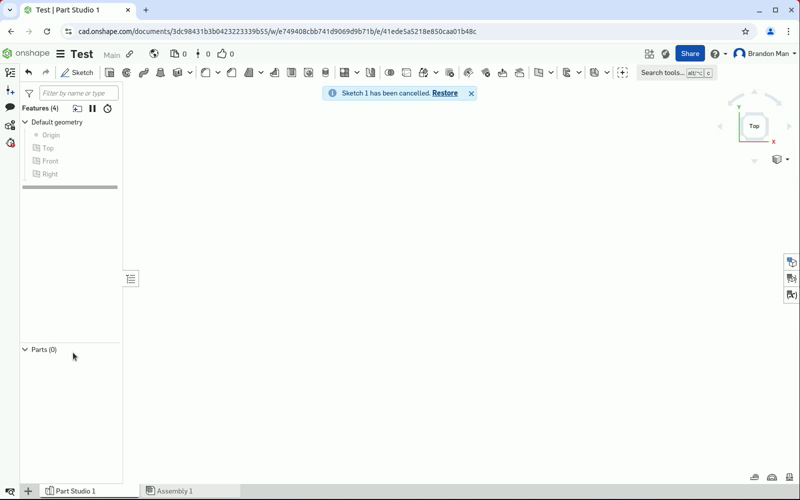
key(space)
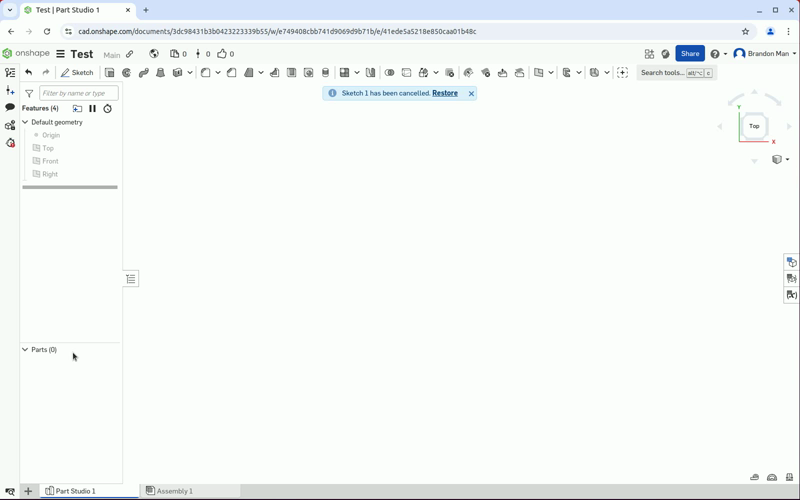
key_down(shift)
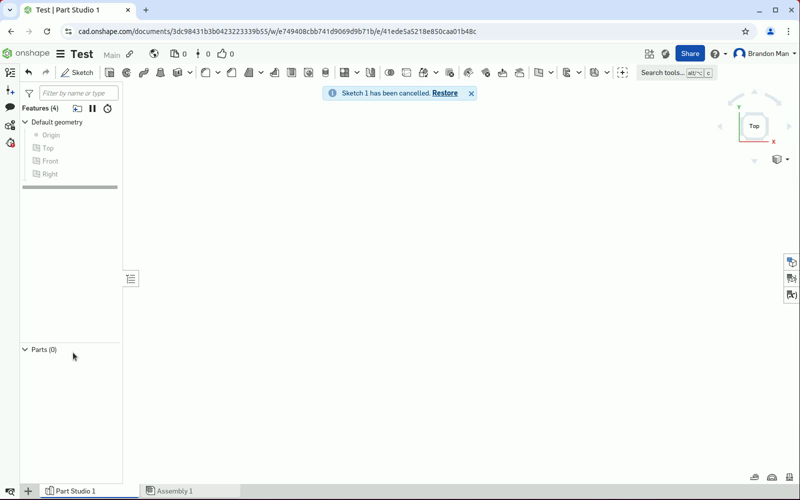
key(up)
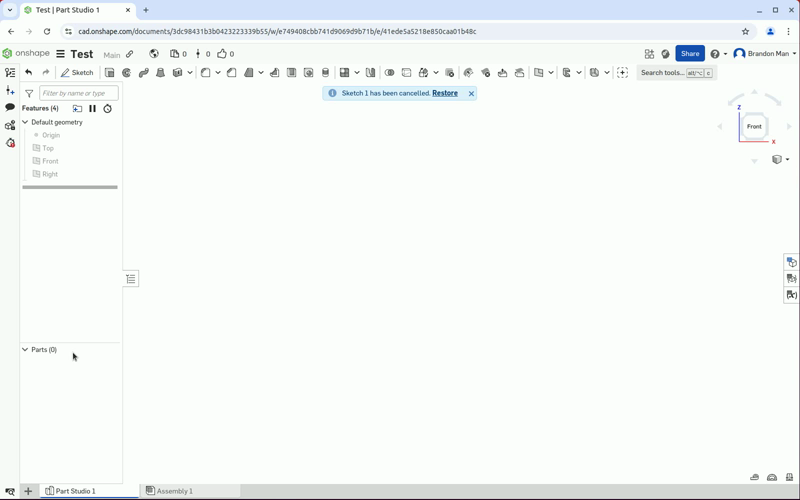
key_up(shift)
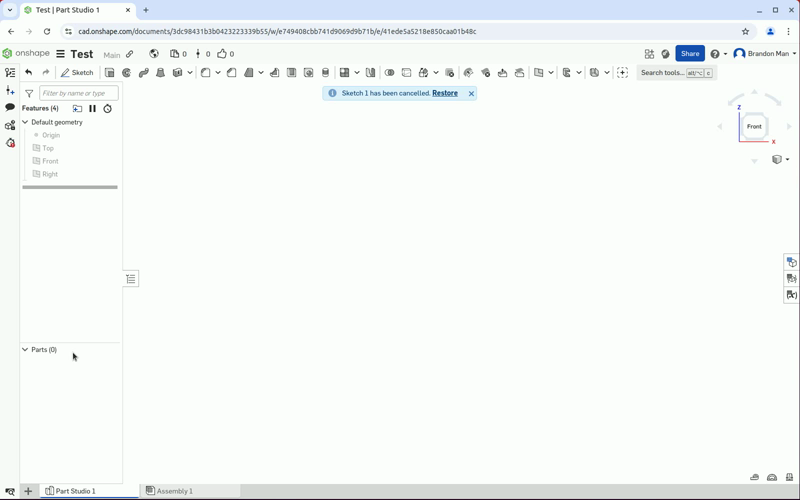
mouse_move(73, 352)
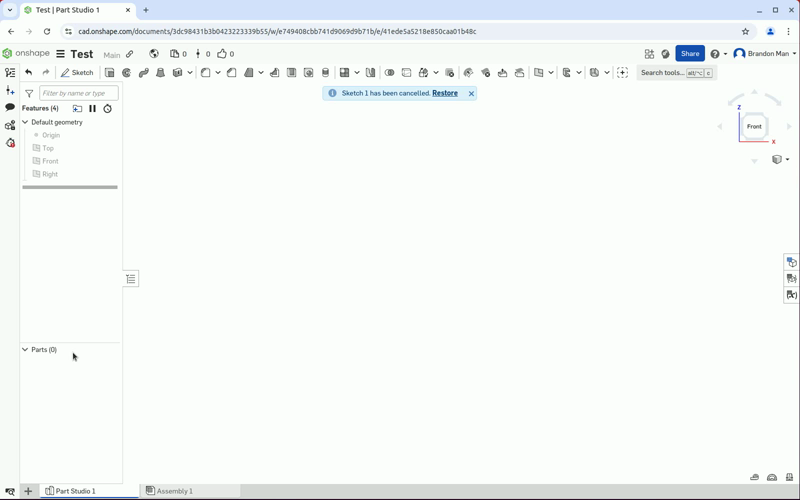
key(shift+y)
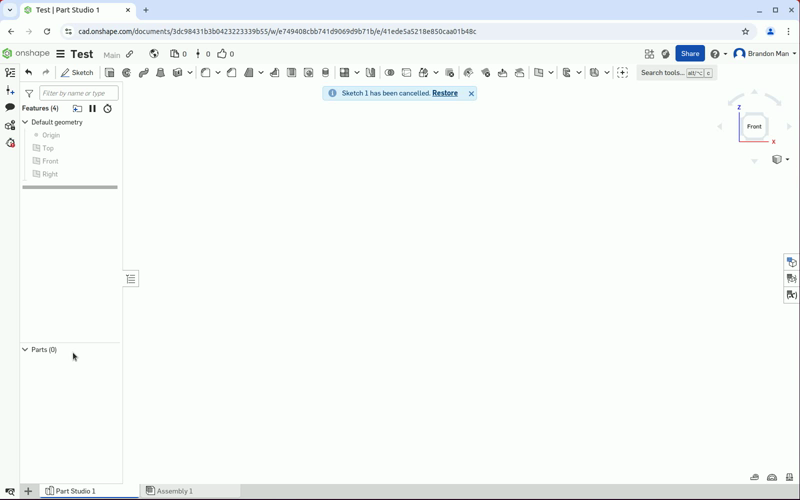
key(shift+s)
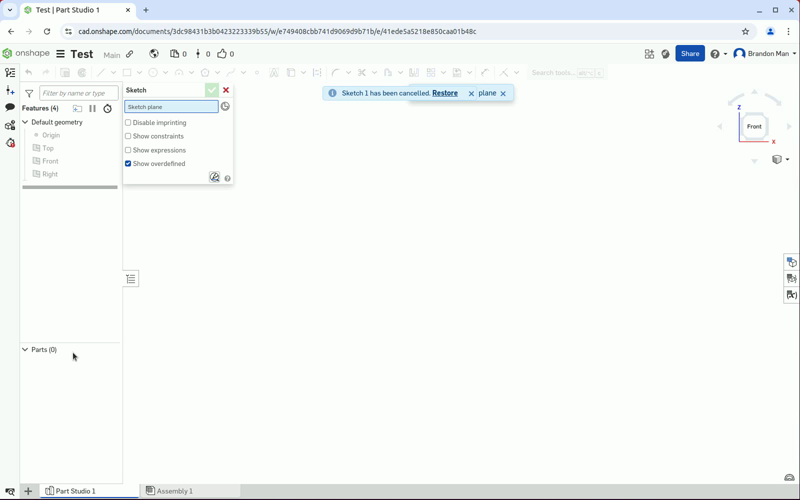
mouse_move(73, 163)
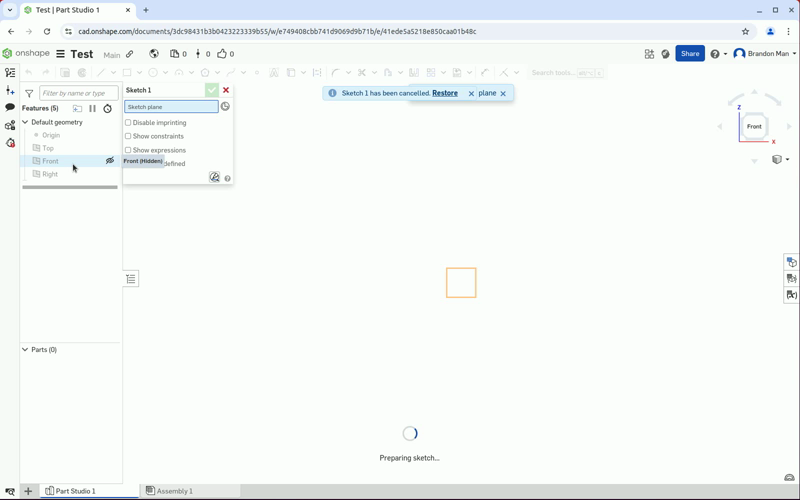
click(73, 163)
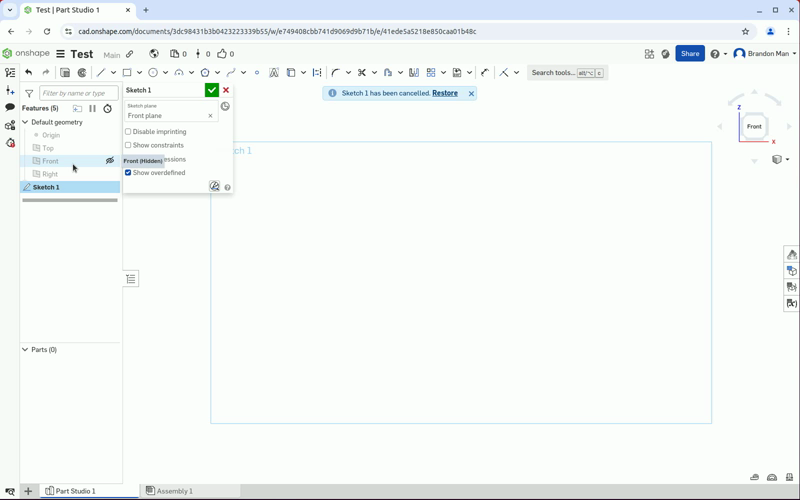
mouse_move(73, 352)
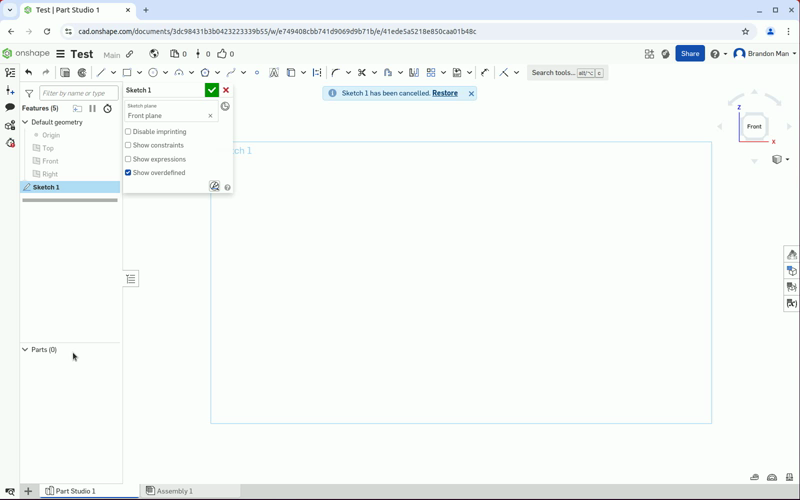
key(y)
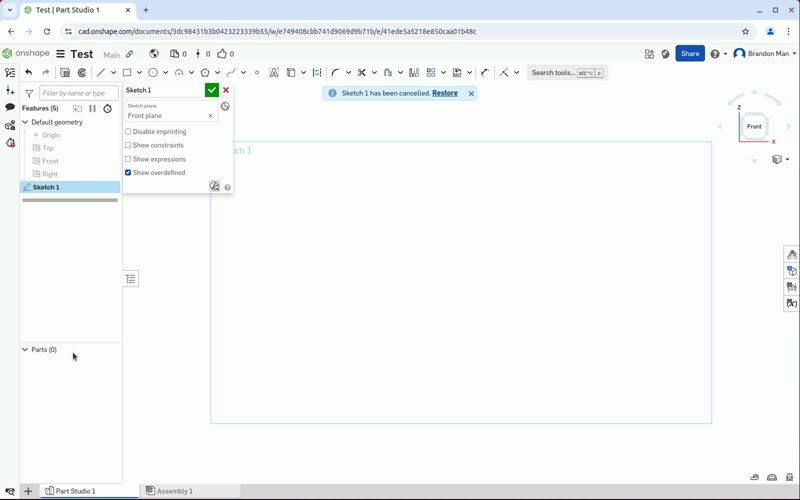
key(c)
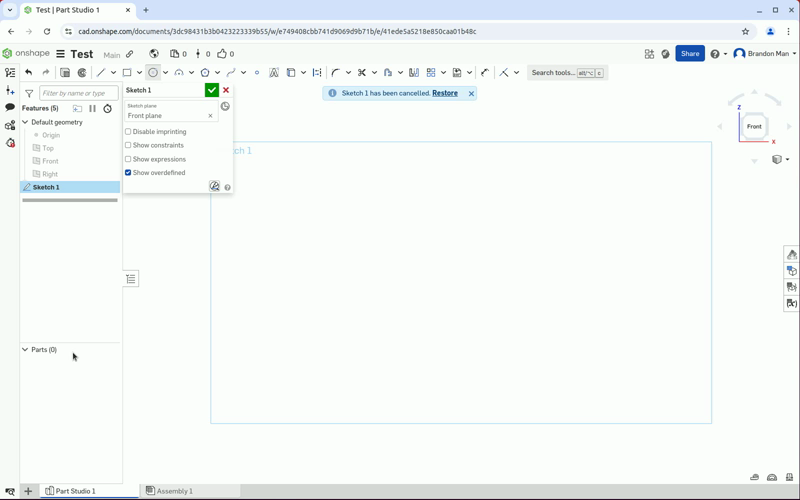
key_down(shift)
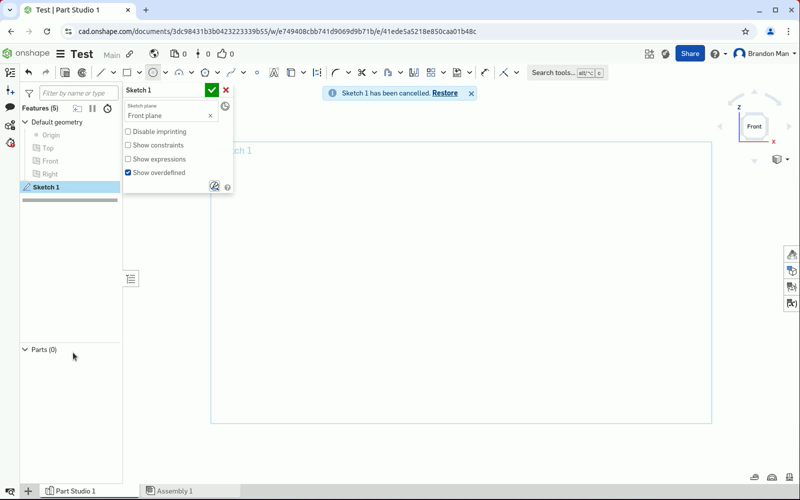
mouse_move(461, 282)
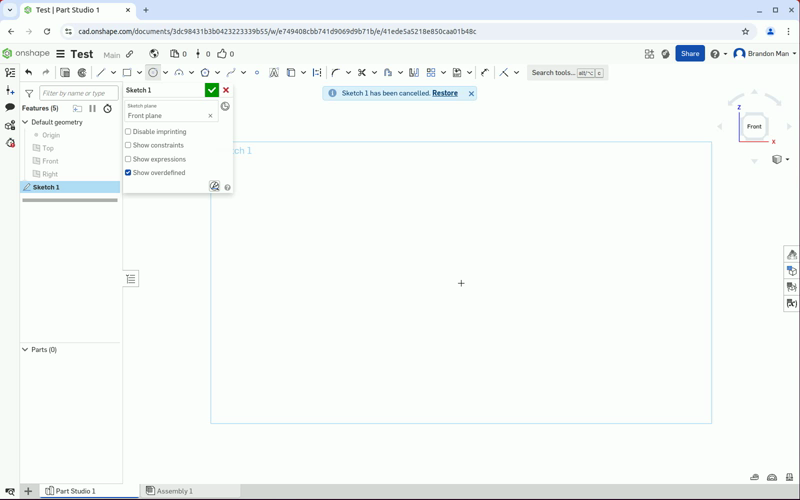
click(461, 282)
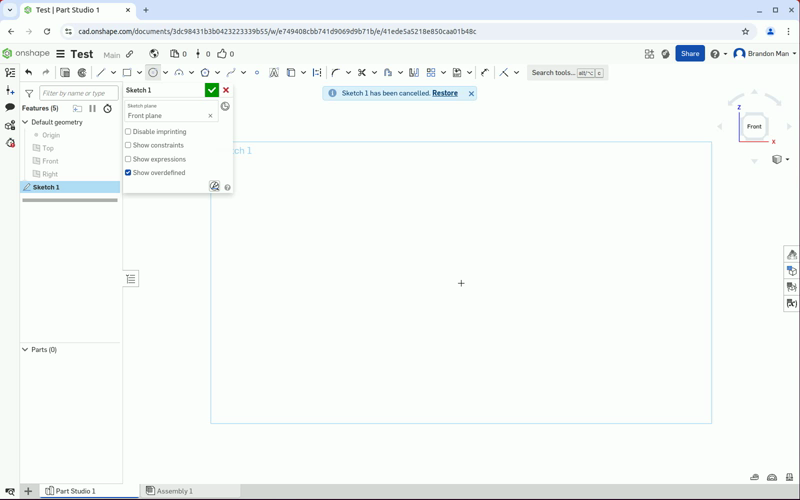
key_up(shift)
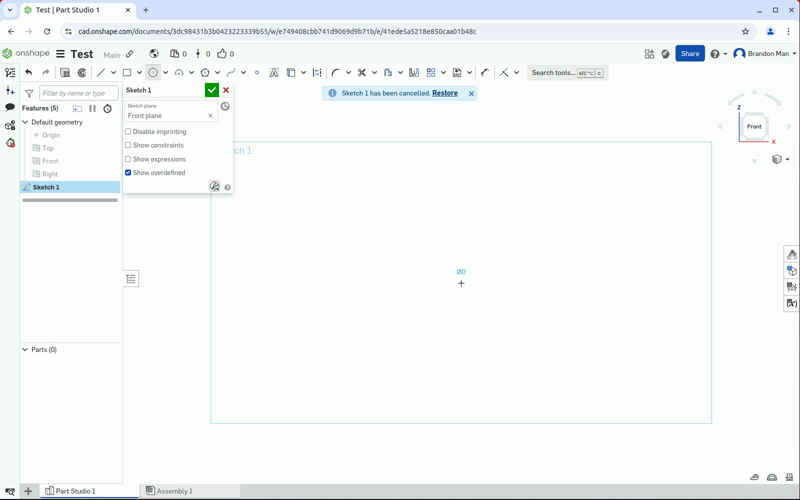
mouse_move(574, 282)
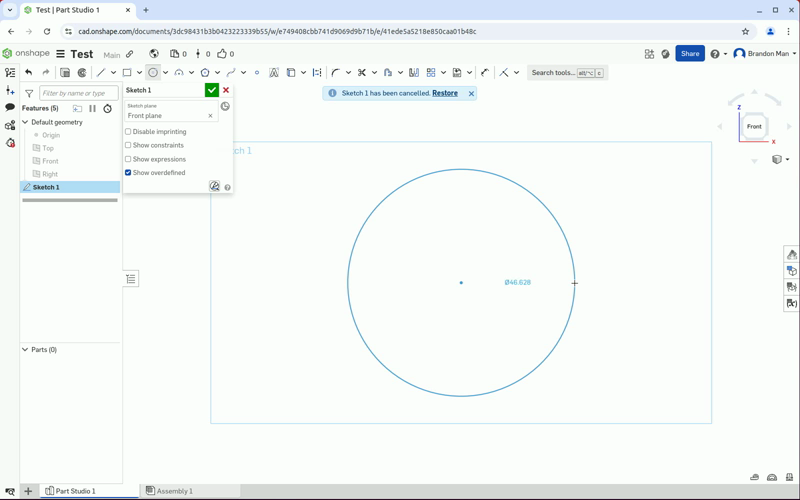
click(574, 282)
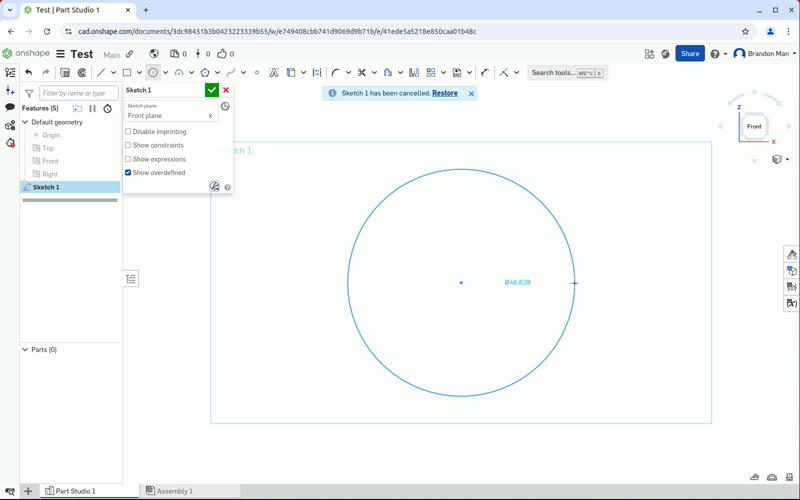
key(esc)
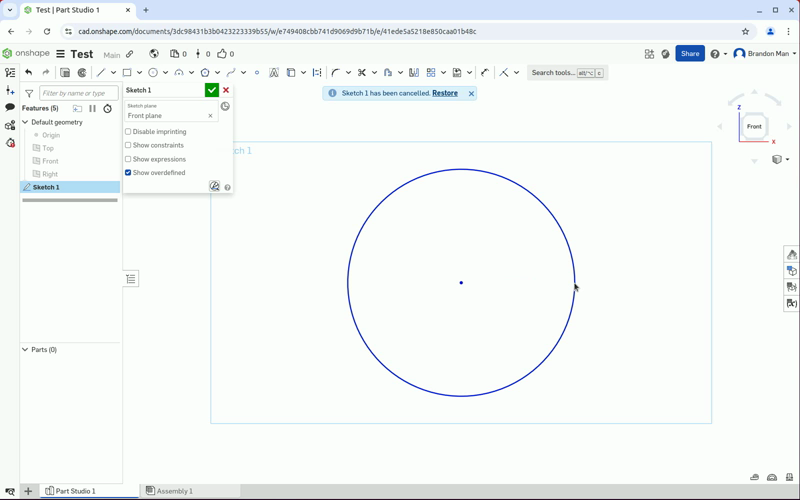
mouse_move(482, 314)
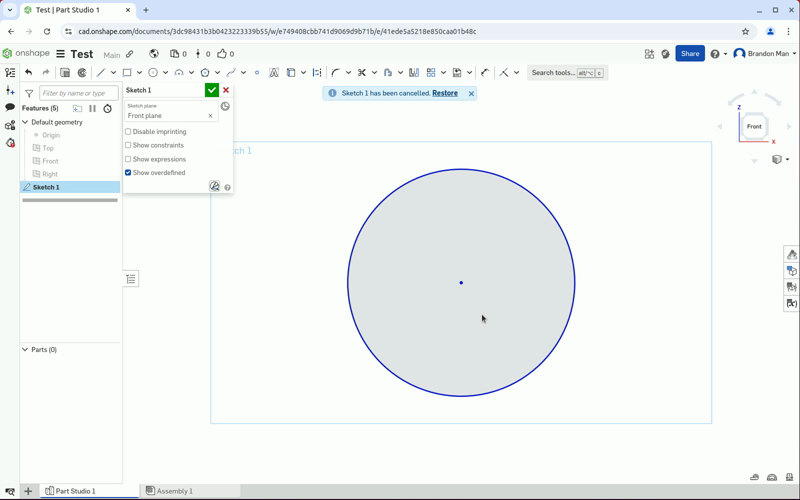
click(482, 314)
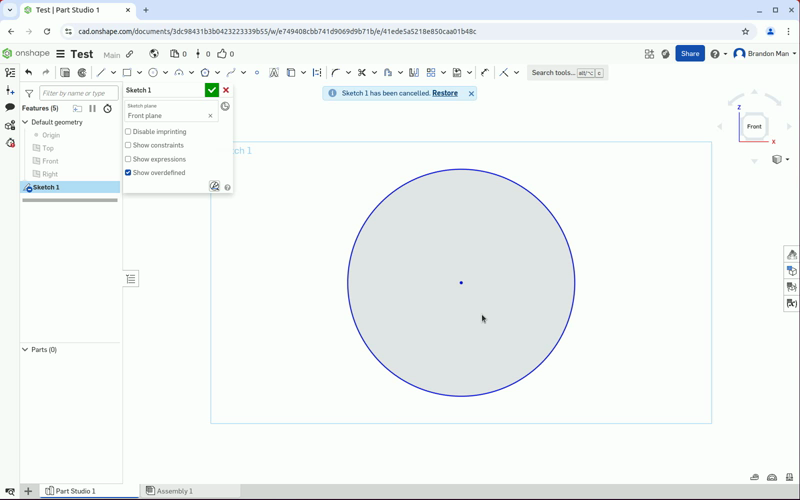
mouse_move(73, 352)
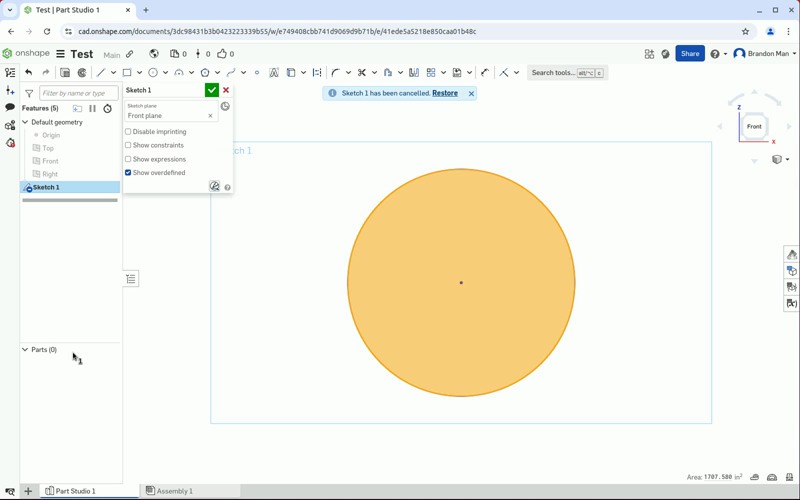
key(shift+y)
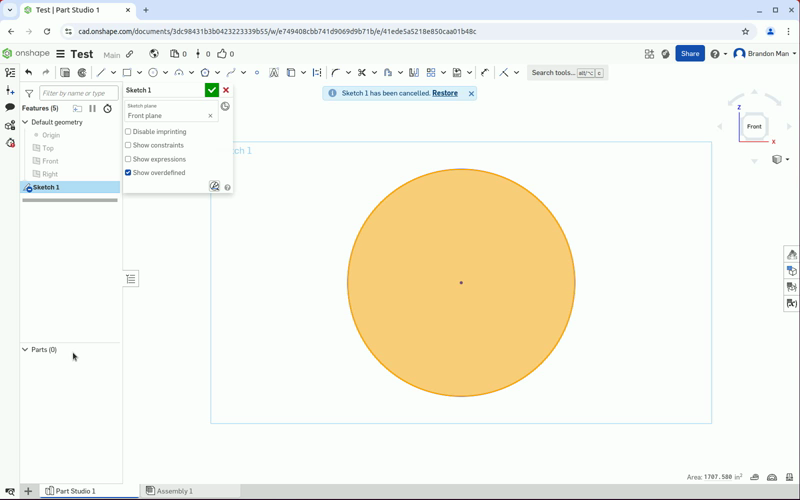
key(shift+e)
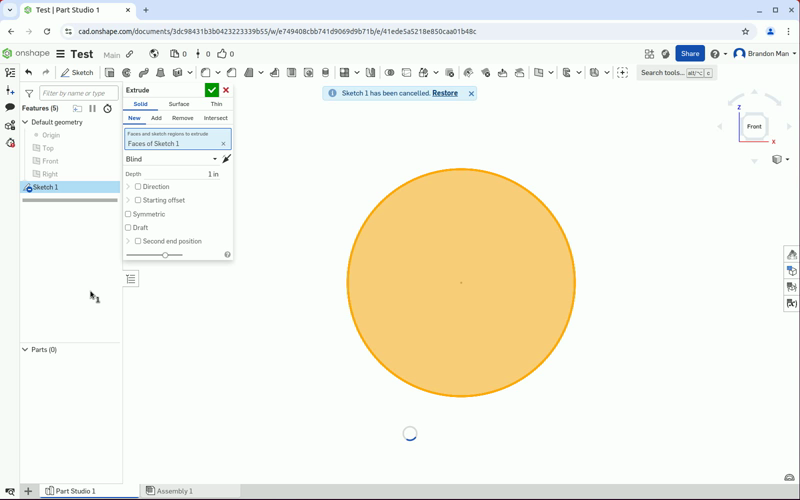
mouse_move(143, 106)
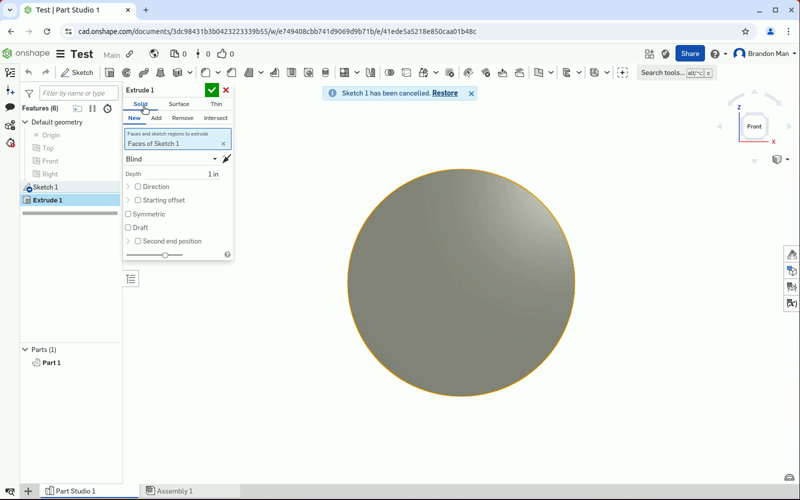
click(143, 106)
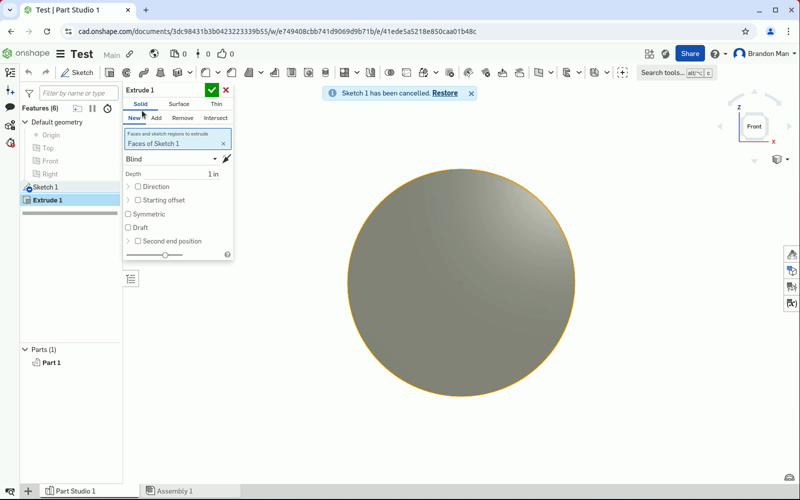
mouse_move(137, 120)
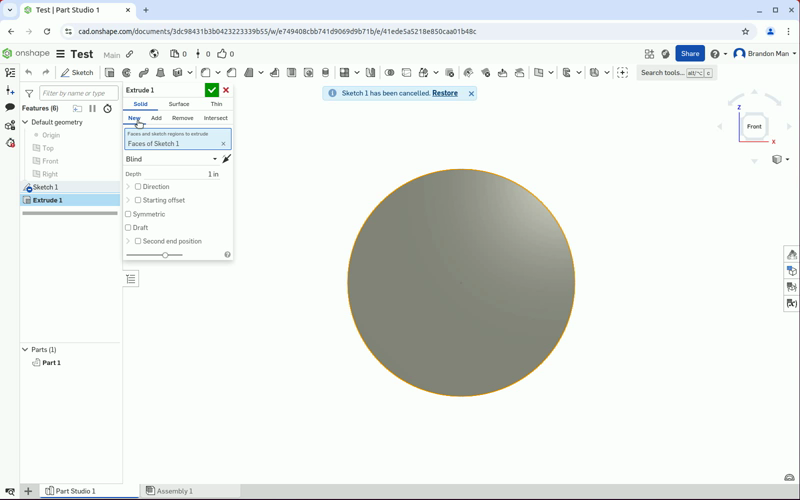
click(137, 120)
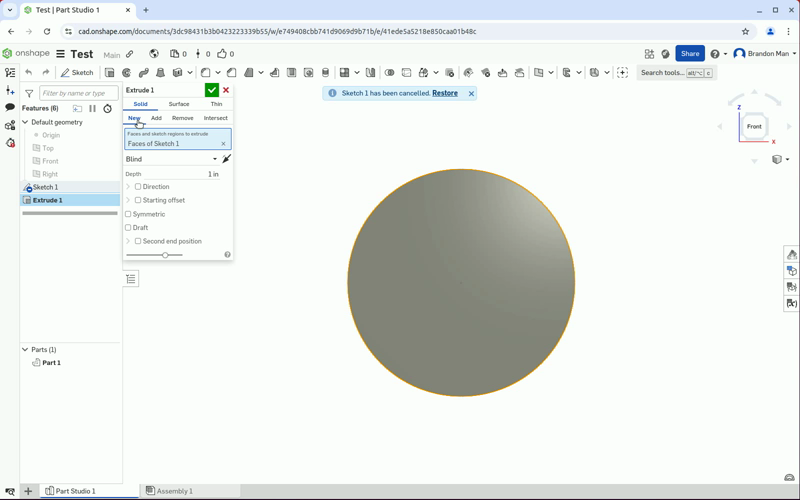
key(tab, 4)
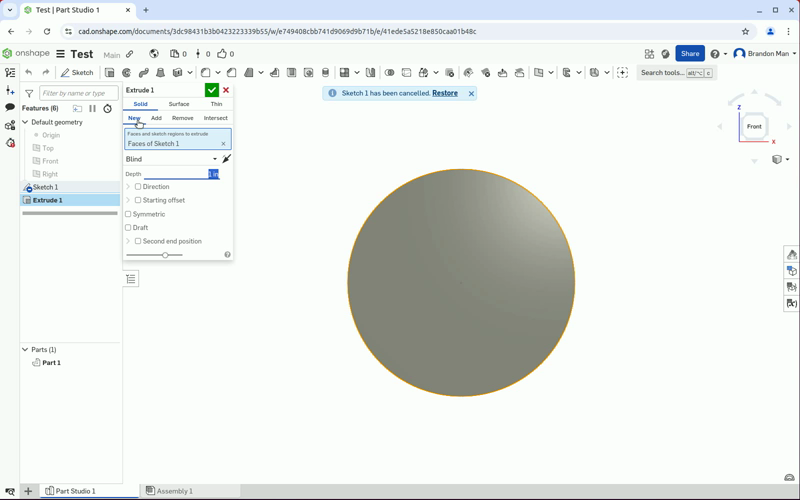
text(-5.777)
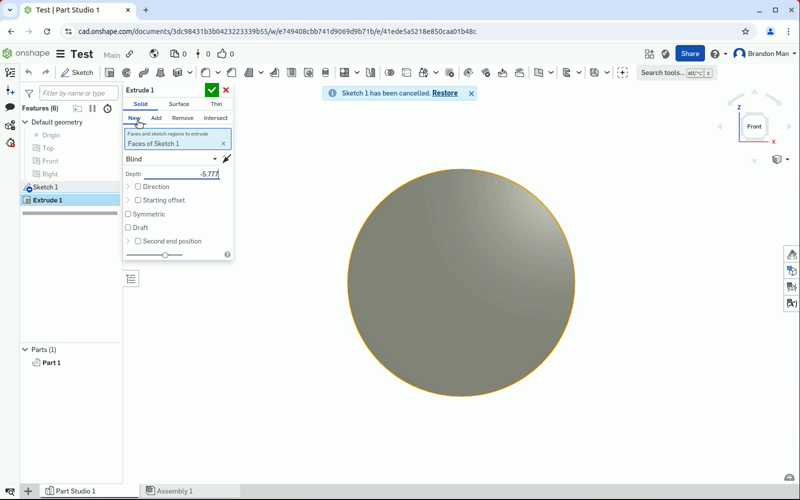
key(enter)
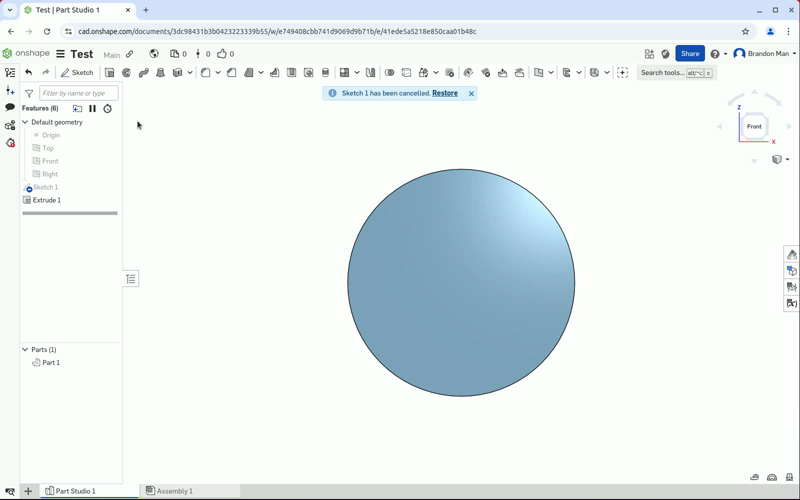
key(shift+h)
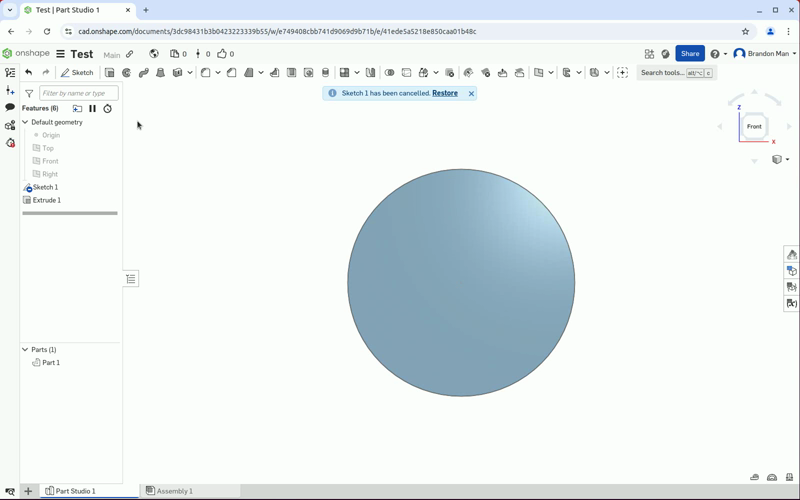
key(shift+h)
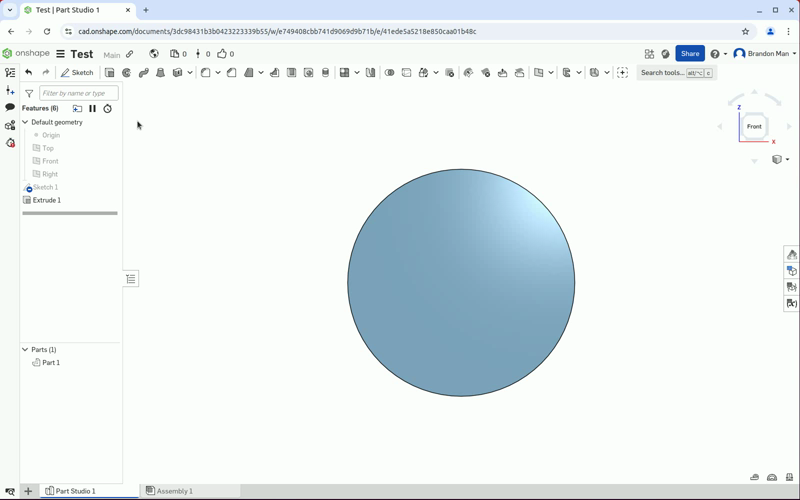
mouse_move(73, 189)
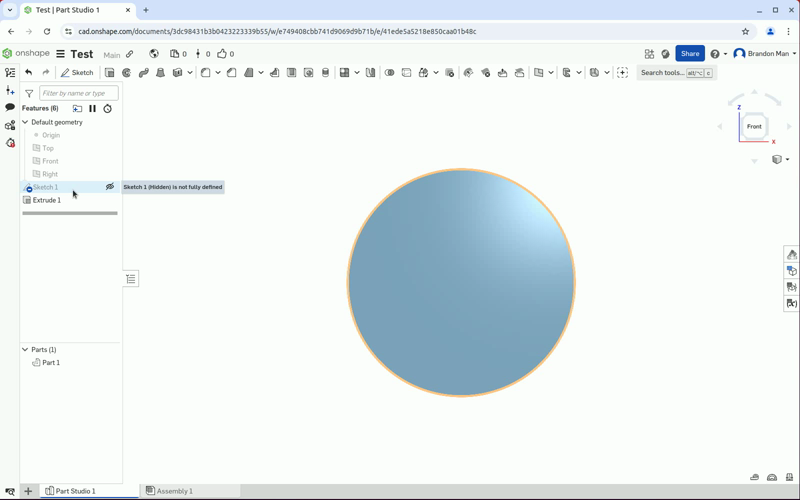
click(73, 189)
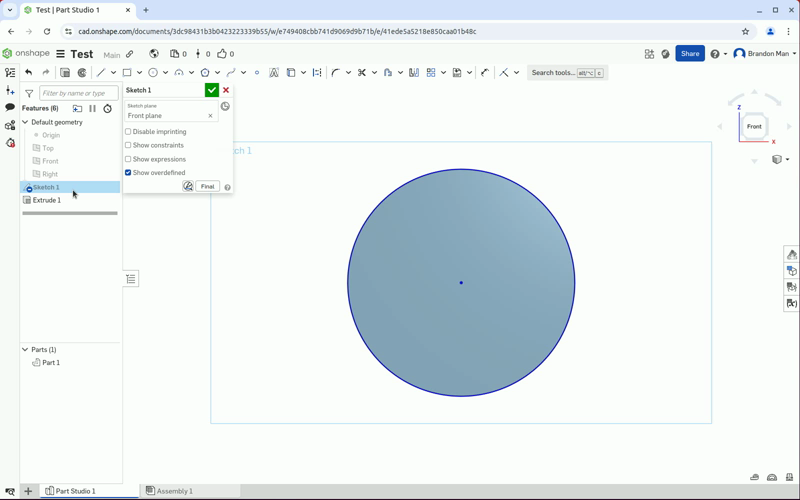
mouse_move(229, 92)
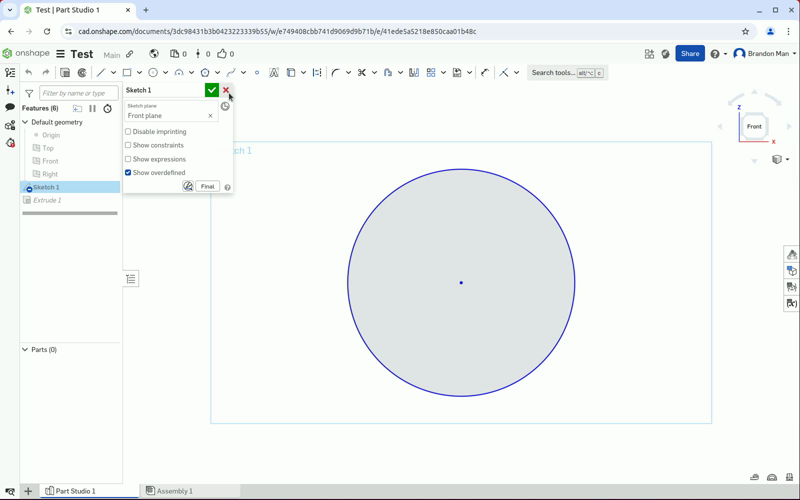
click(229, 92)
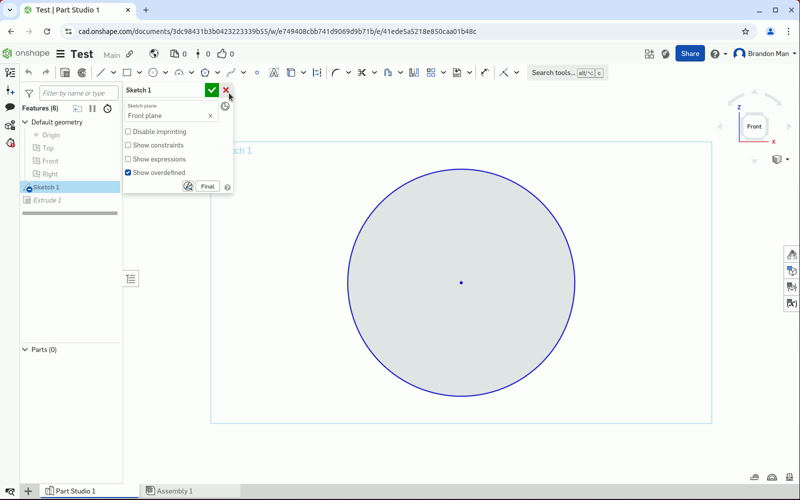
key(shift+s)
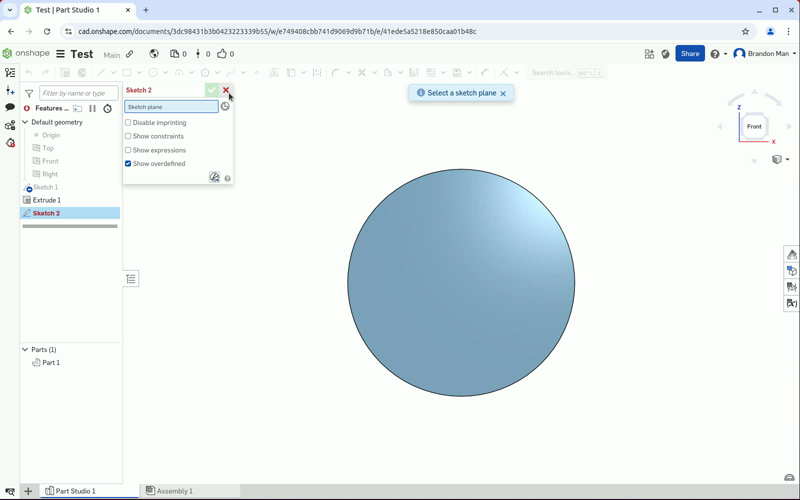
mouse_move(73, 163)
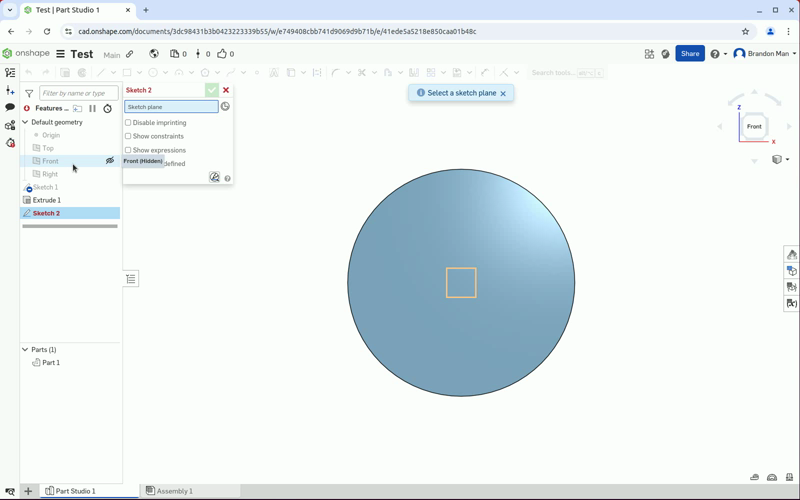
click(73, 163)
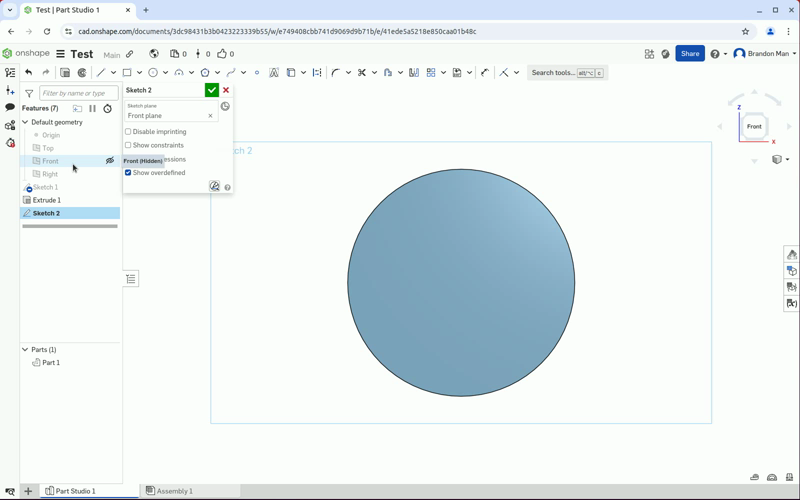
mouse_move(73, 352)
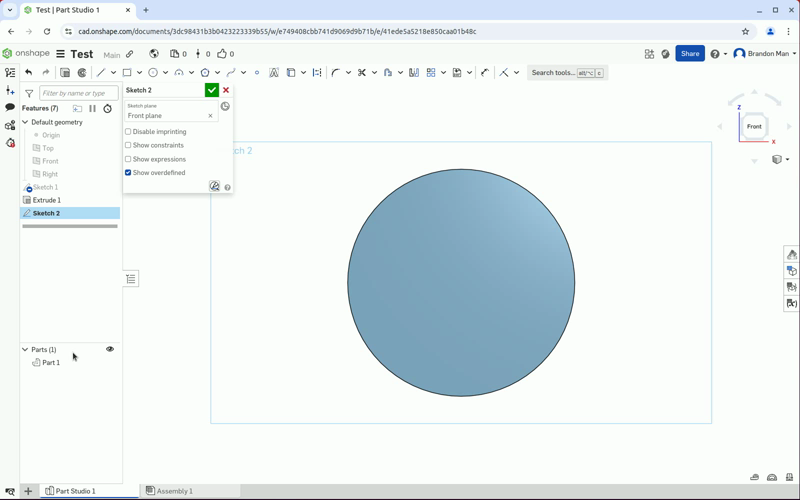
key(y)
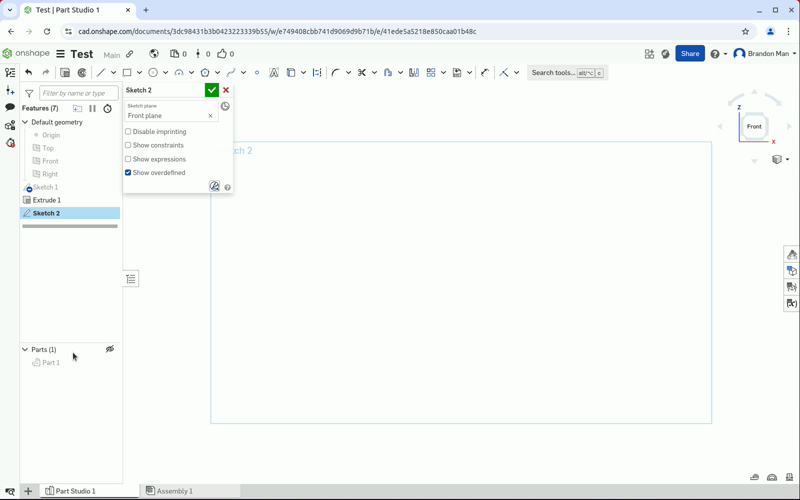
key(c)
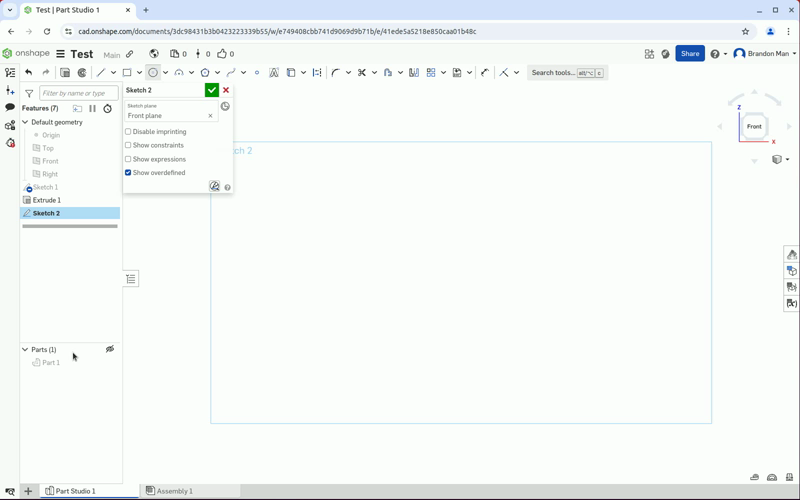
key_down(shift)
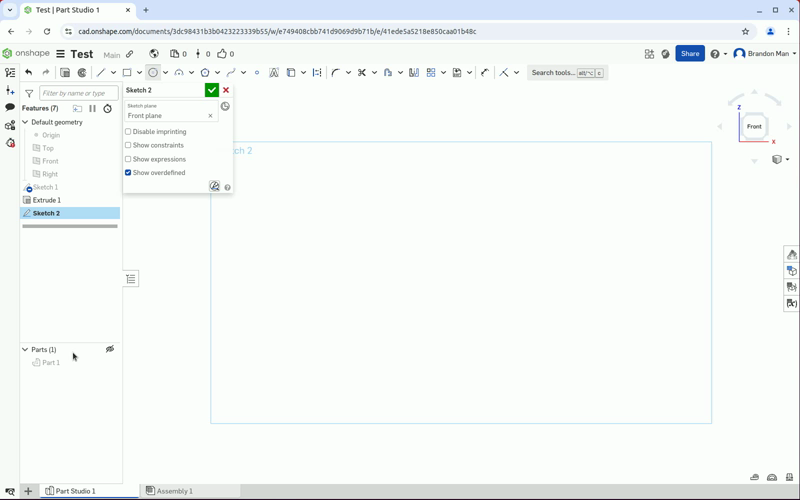
mouse_move(461, 282)
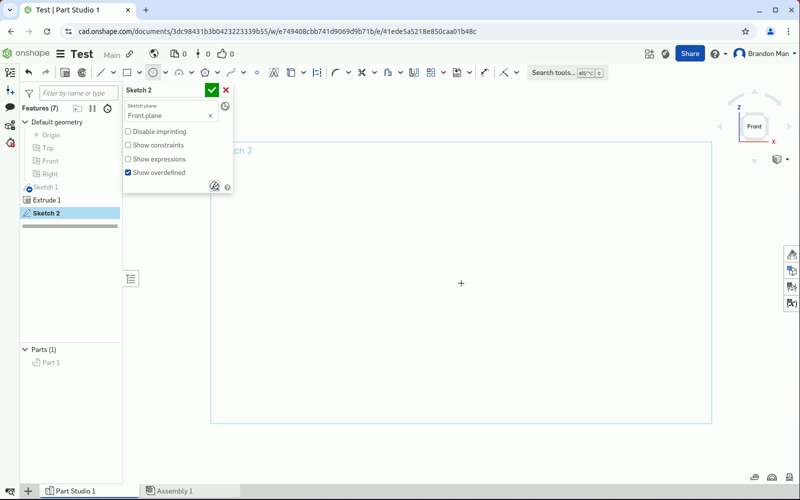
click(461, 282)
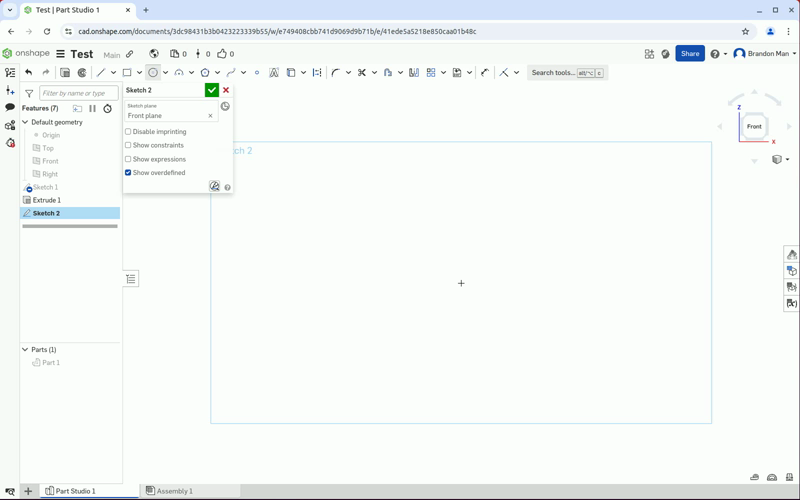
key_up(shift)
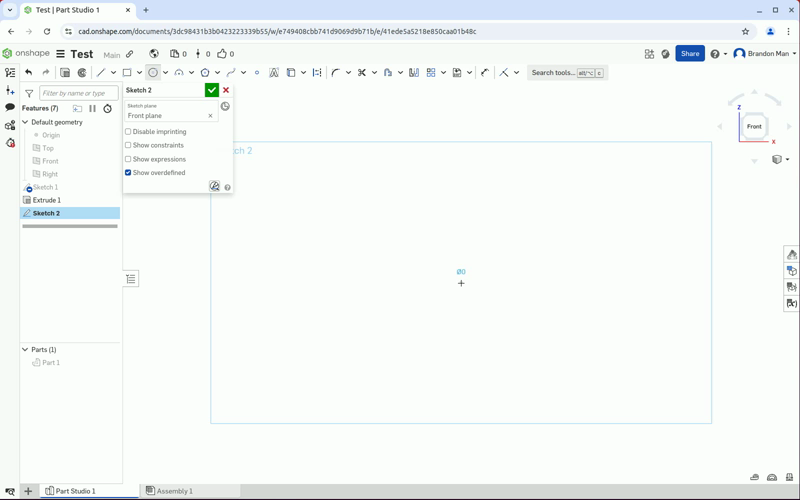
mouse_move(544, 282)
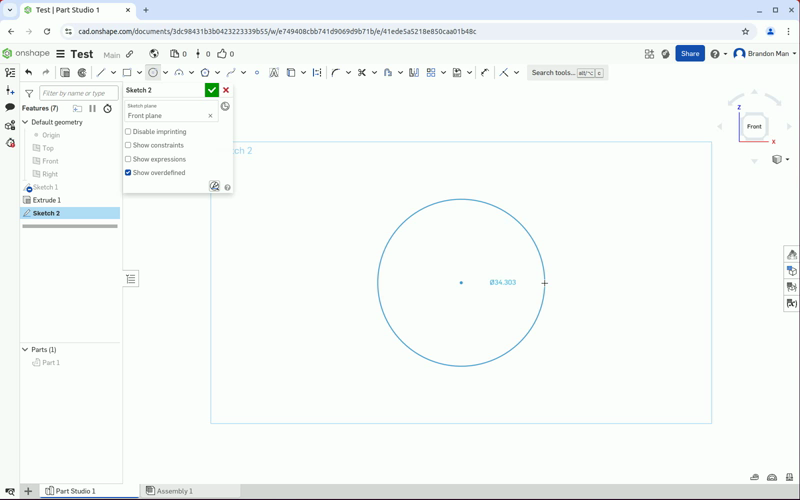
click(544, 282)
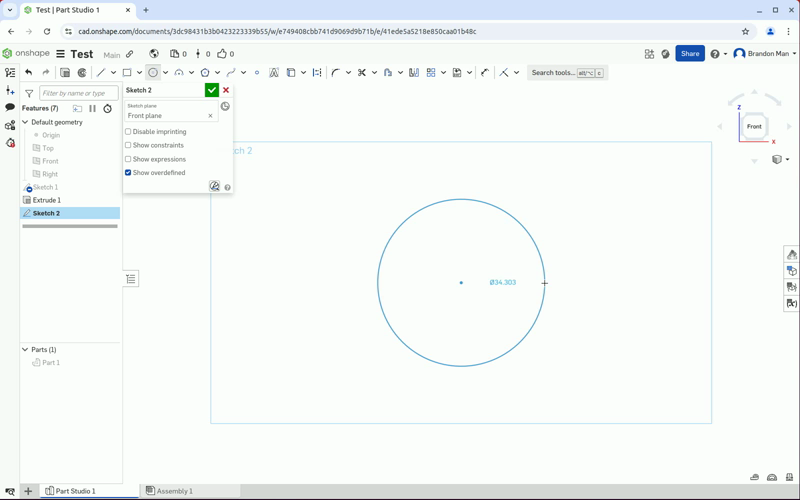
key(esc)
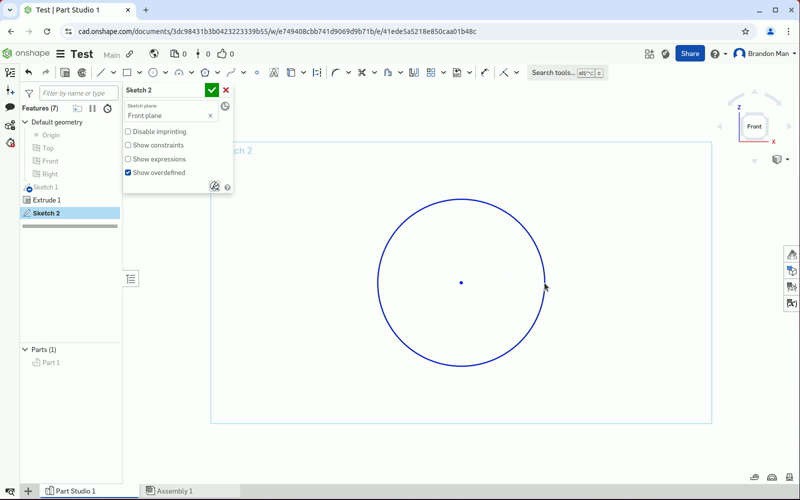
mouse_move(467, 257)
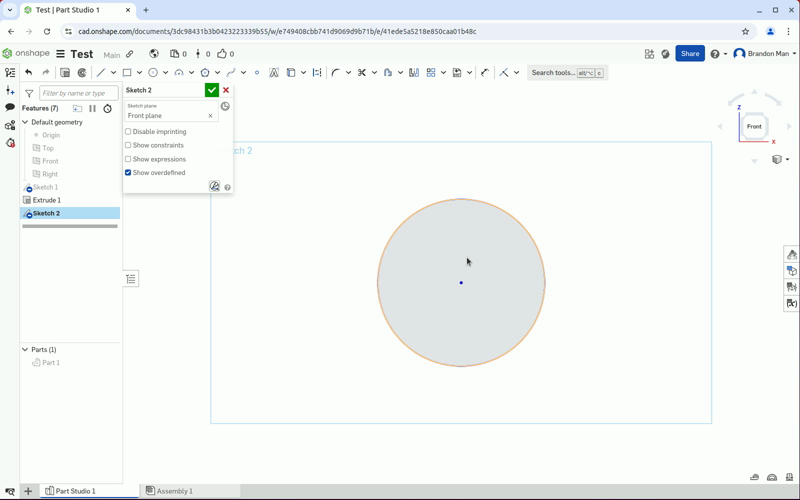
click(467, 257)
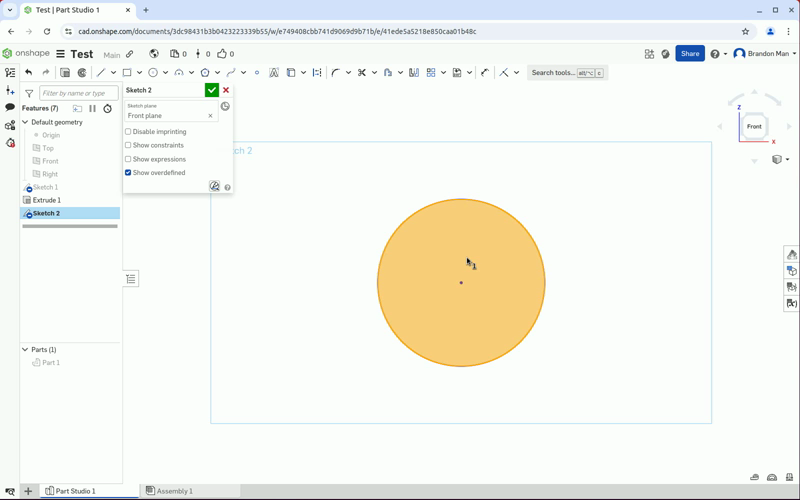
mouse_move(73, 352)
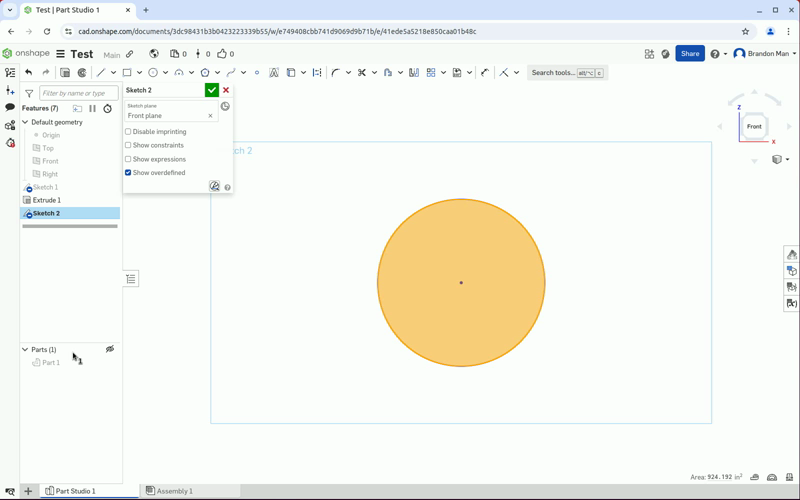
key(shift+y)
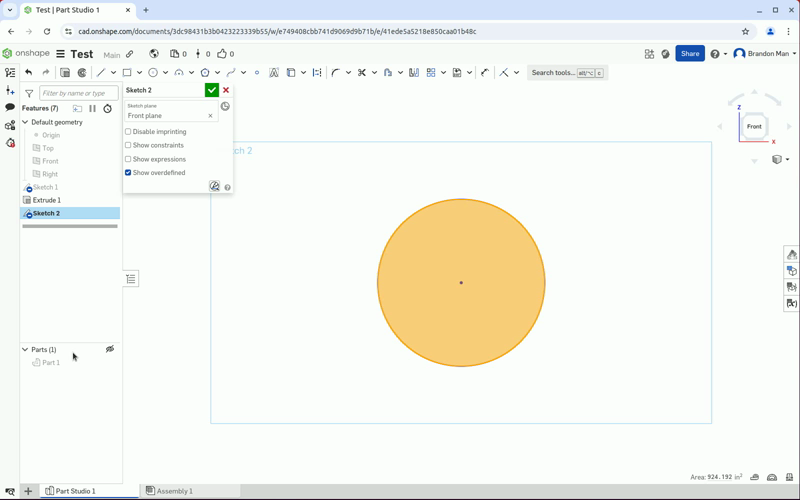
key(shift+e)
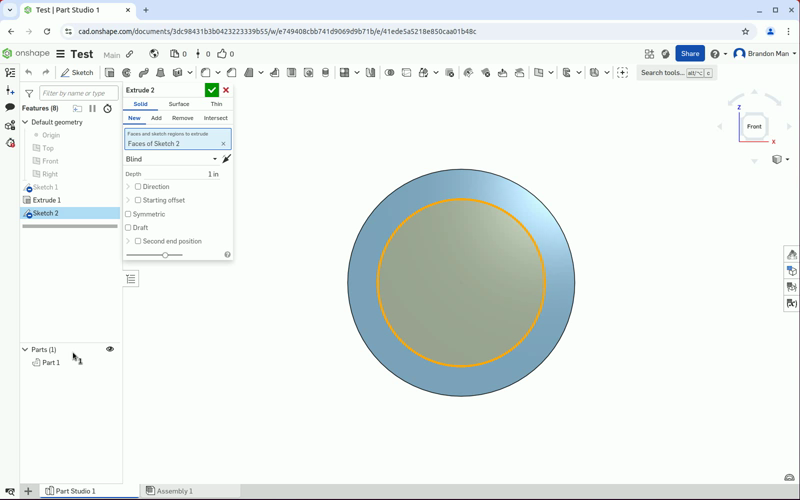
mouse_move(143, 106)
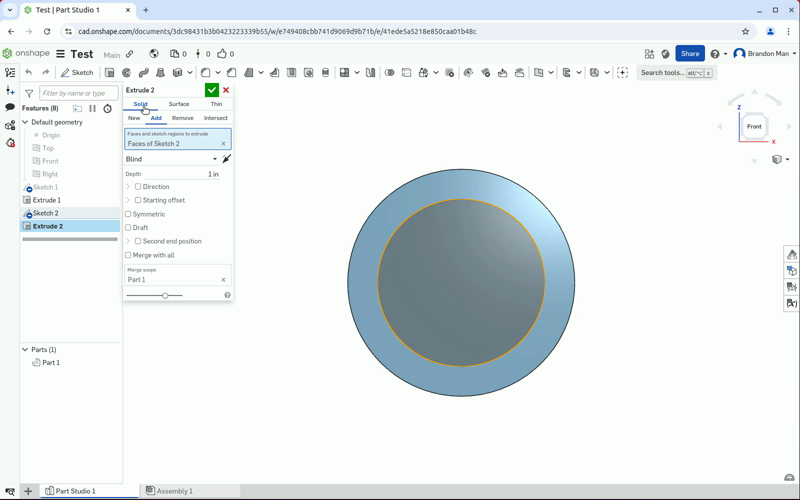
click(143, 106)
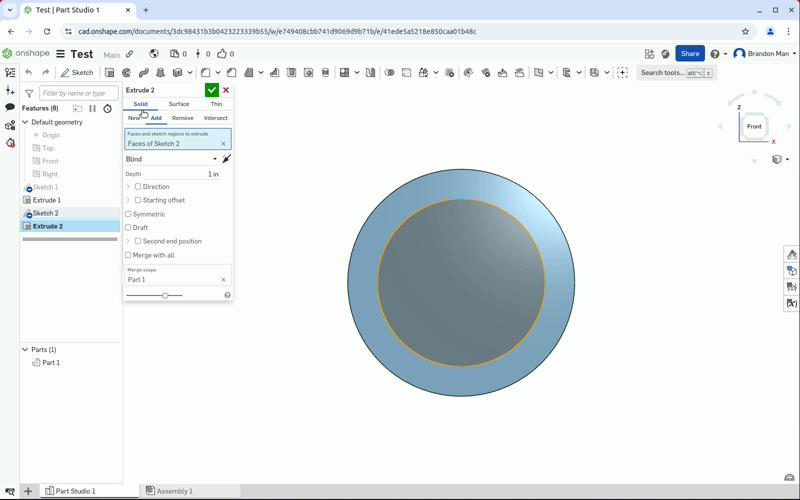
mouse_move(137, 120)
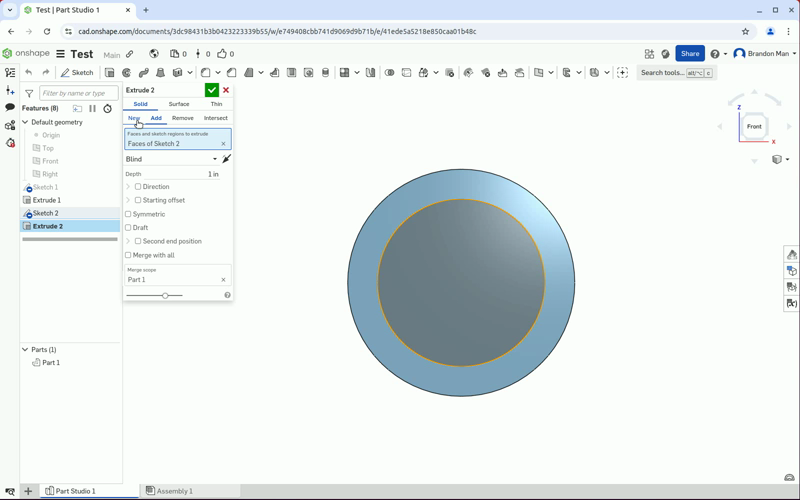
click(137, 120)
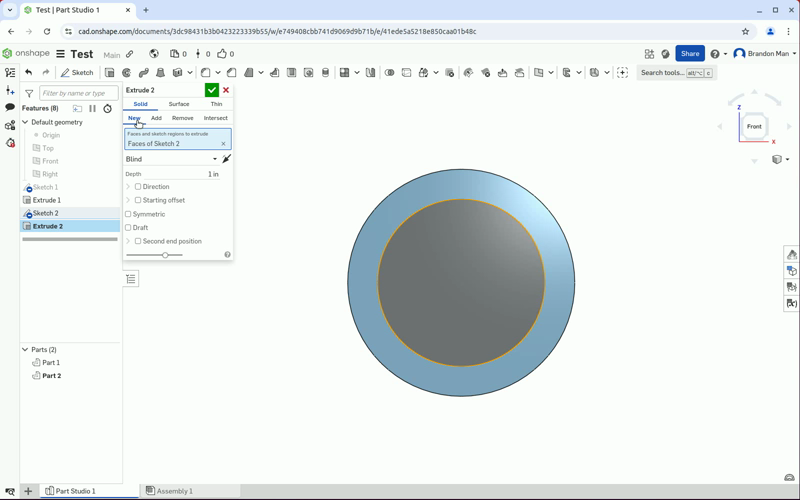
key(tab, 4)
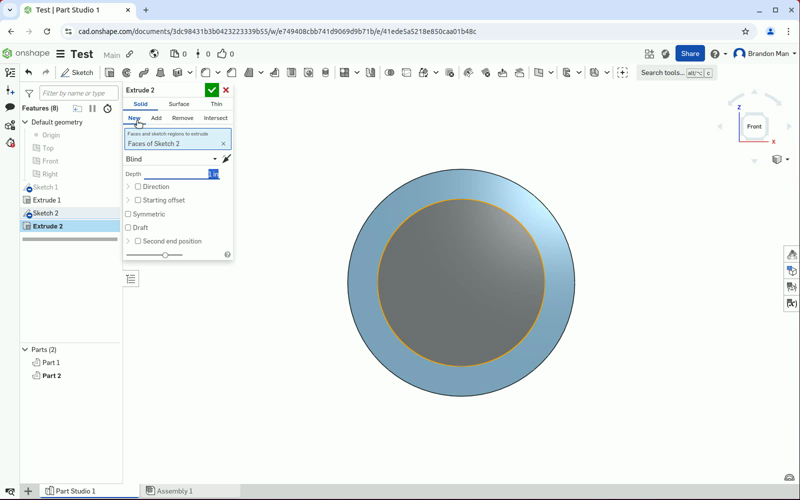
text(17.331)
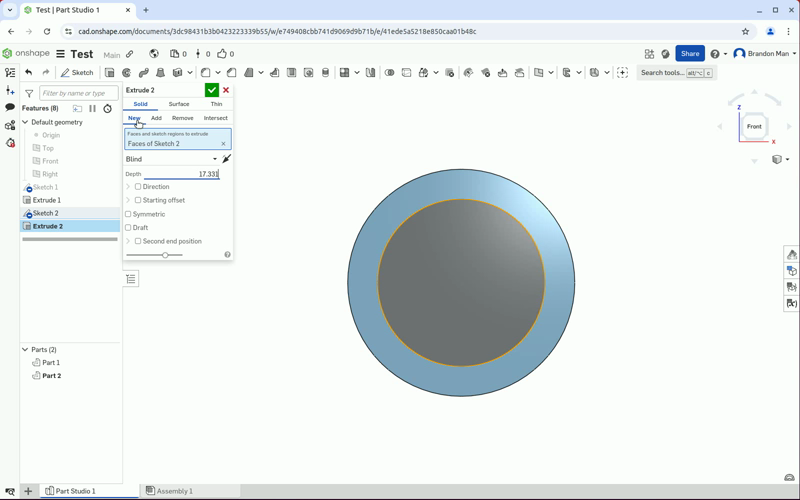
key(enter)
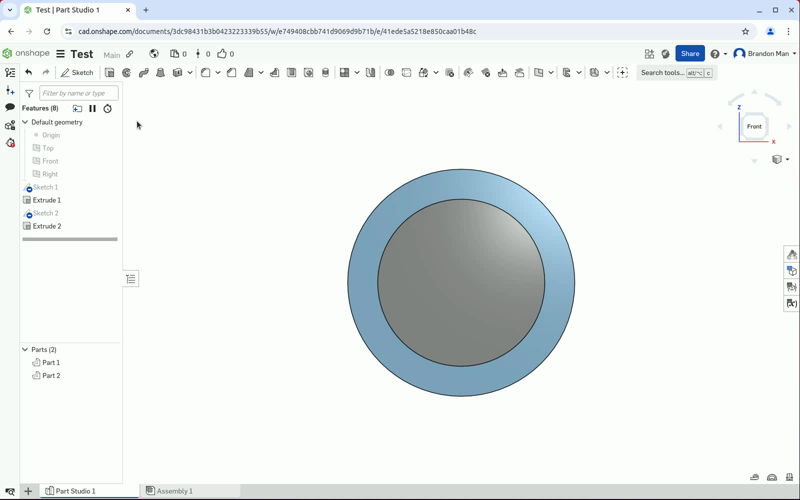
key(shift+h)
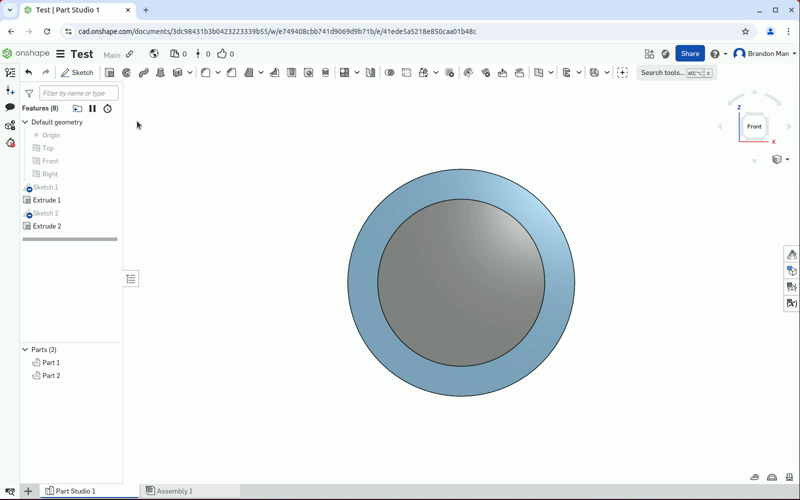
key(shift+h)
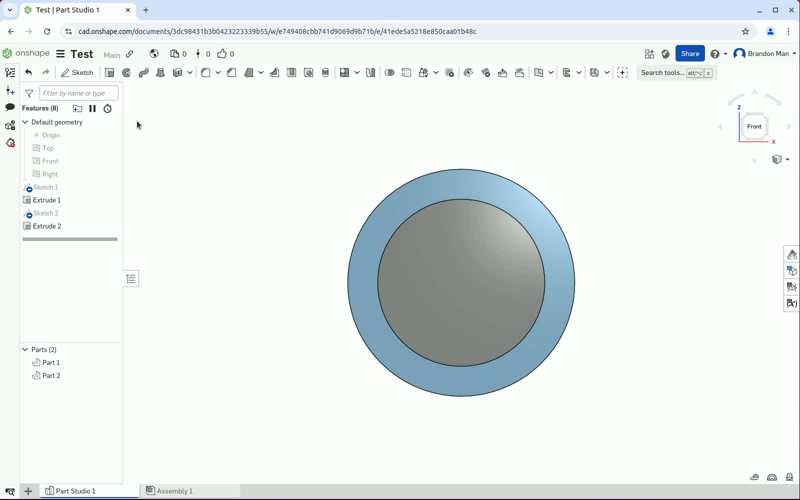
mouse_move(73, 189)
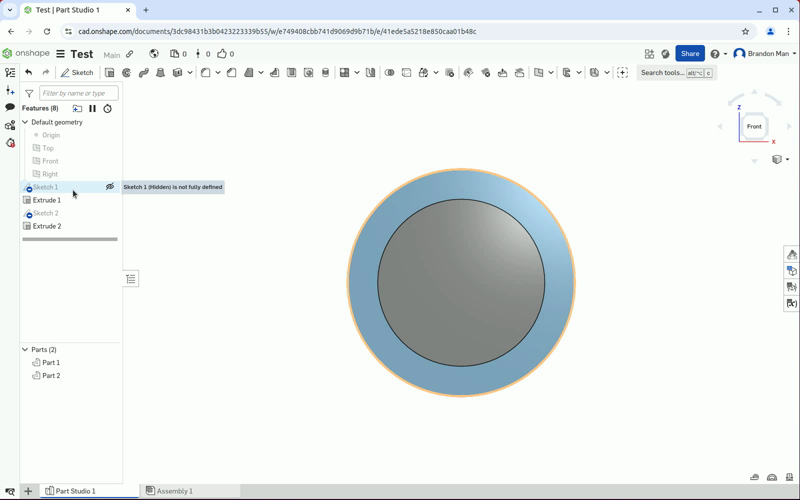
click(73, 189)
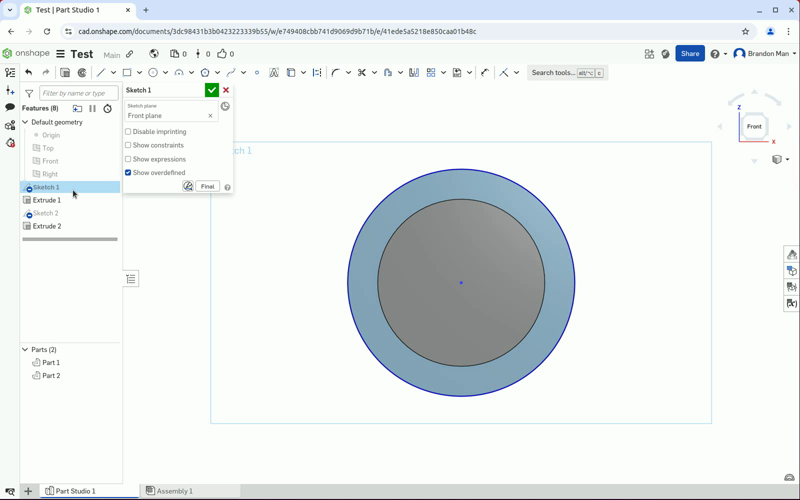
mouse_move(229, 92)
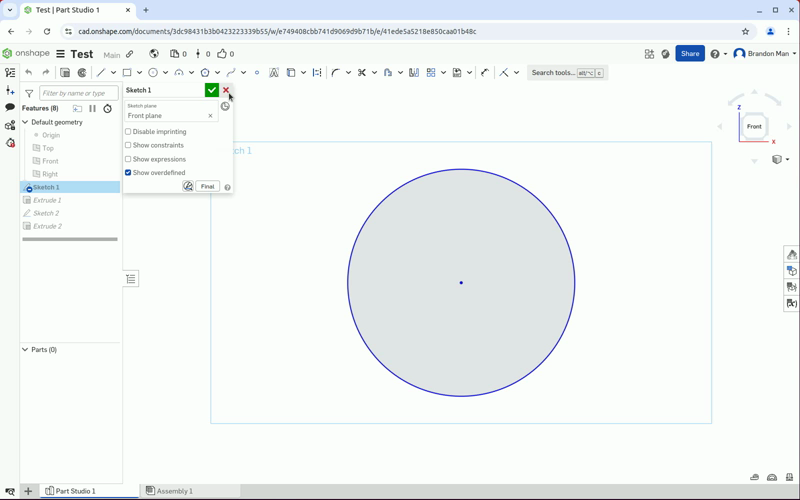
click(229, 92)
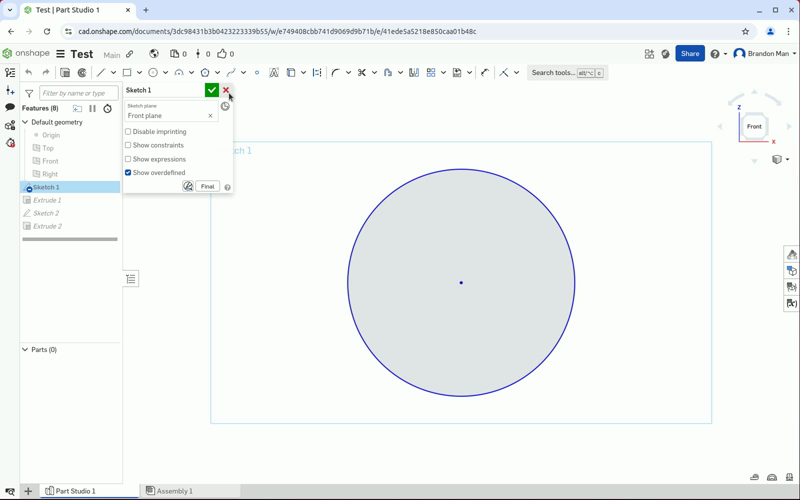
key(shift+s)
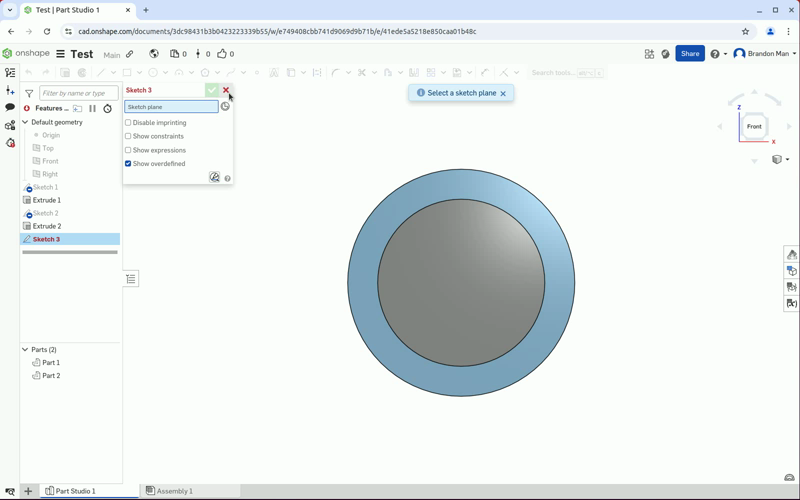
mouse_move(73, 163)
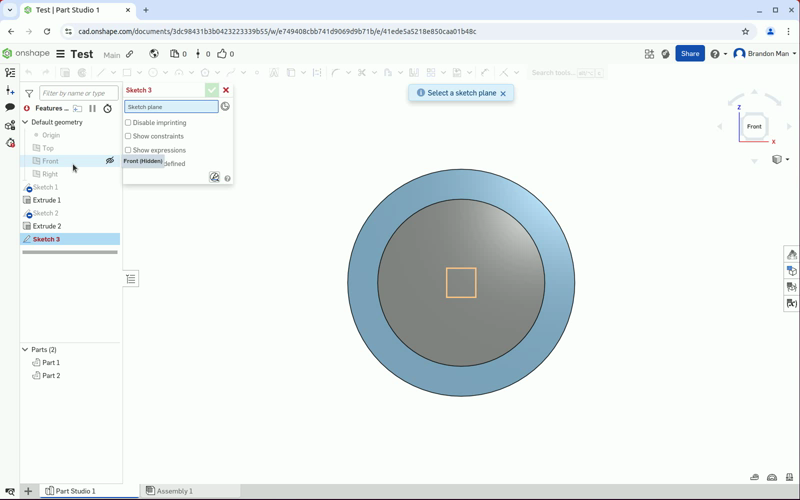
click(73, 163)
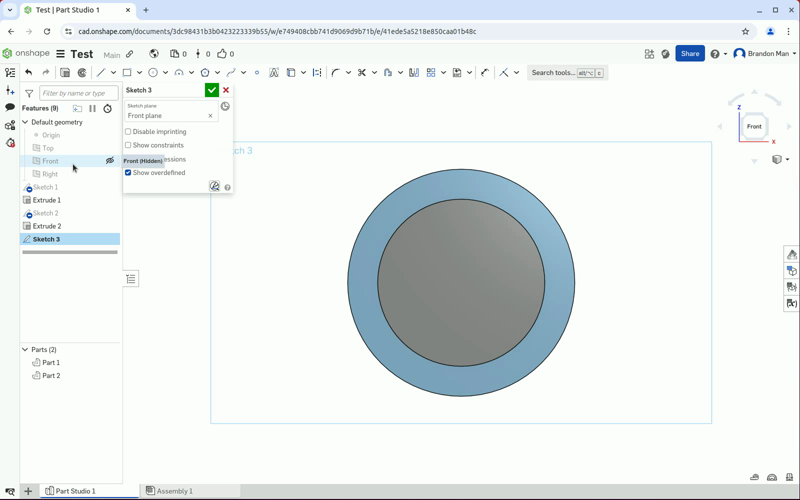
mouse_move(73, 352)
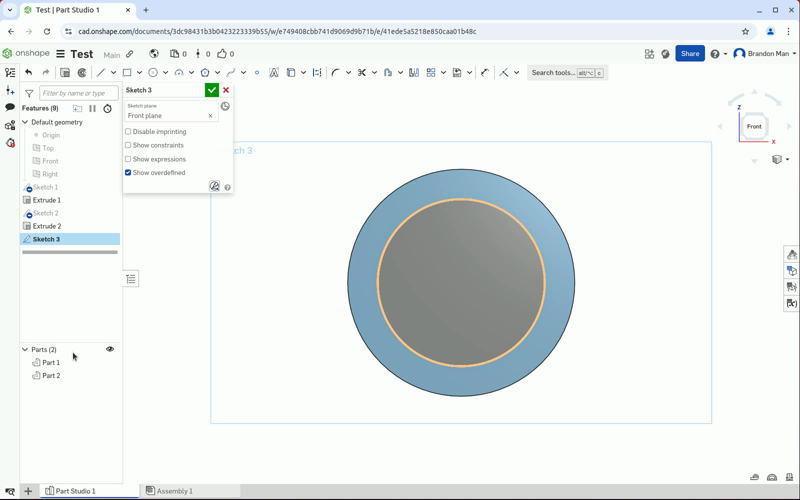
key(y)
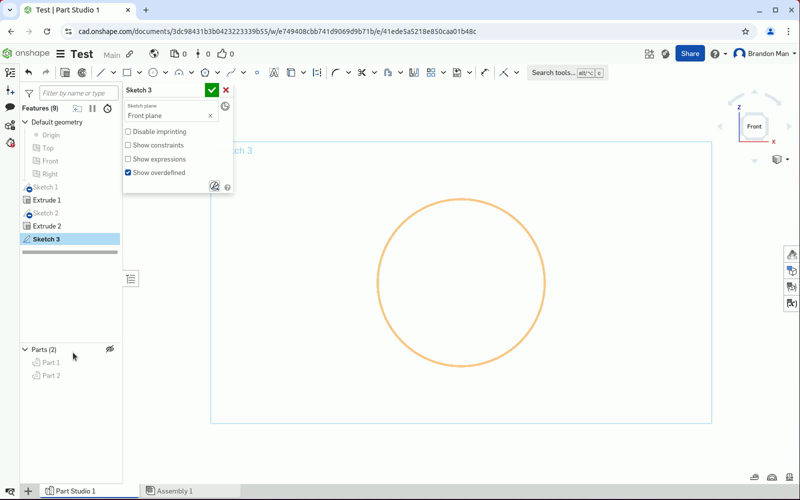
key(c)
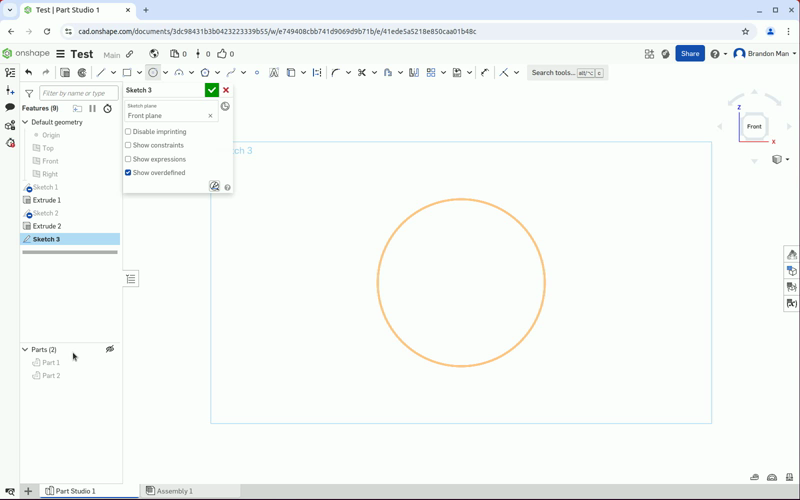
key_down(shift)
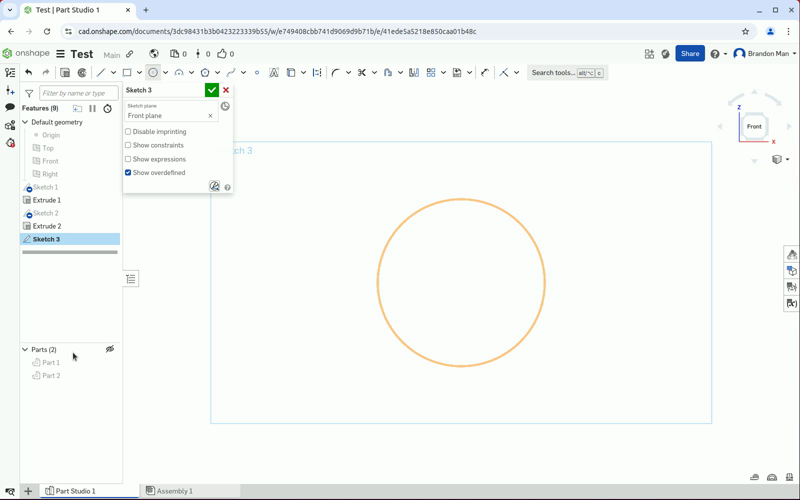
mouse_move(461, 282)
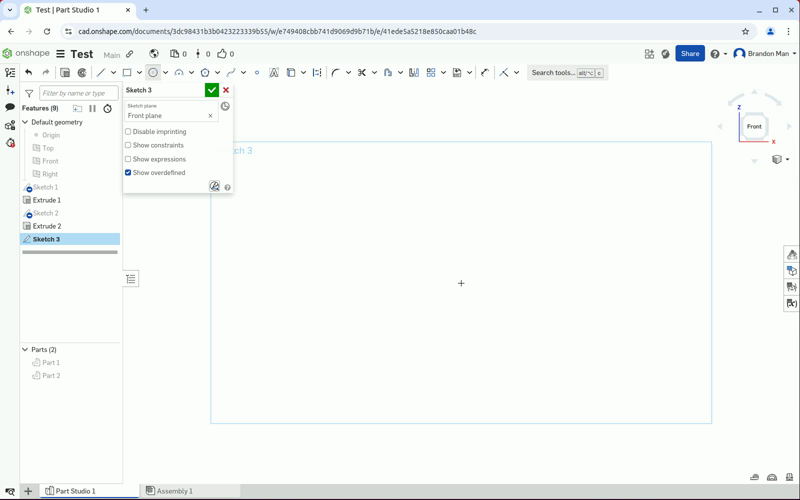
click(461, 282)
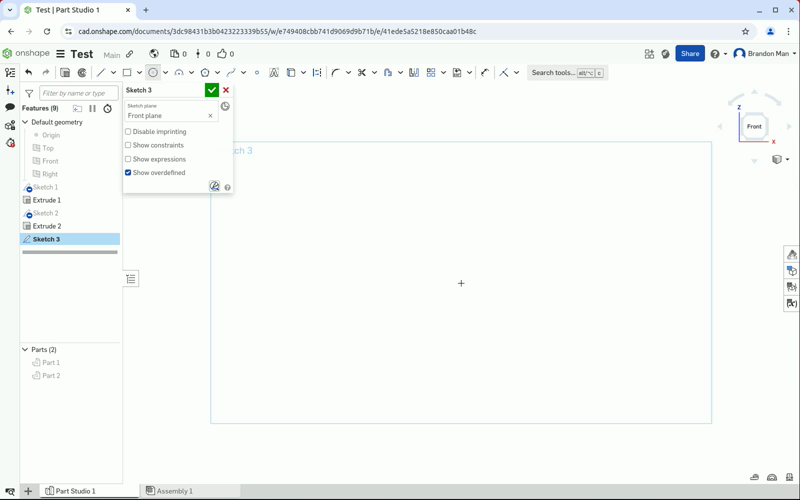
key_up(shift)
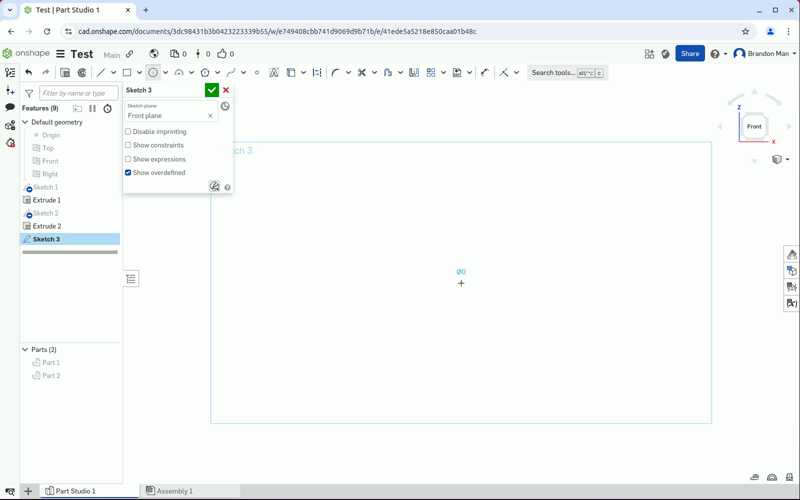
mouse_move(518, 282)
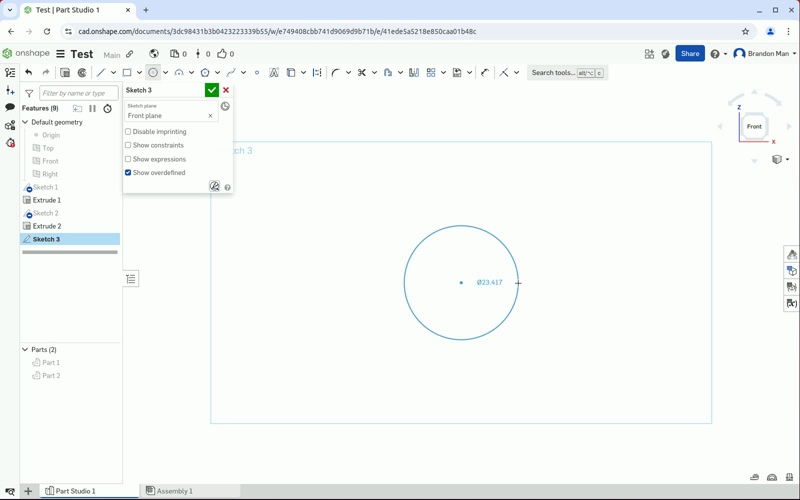
click(518, 282)
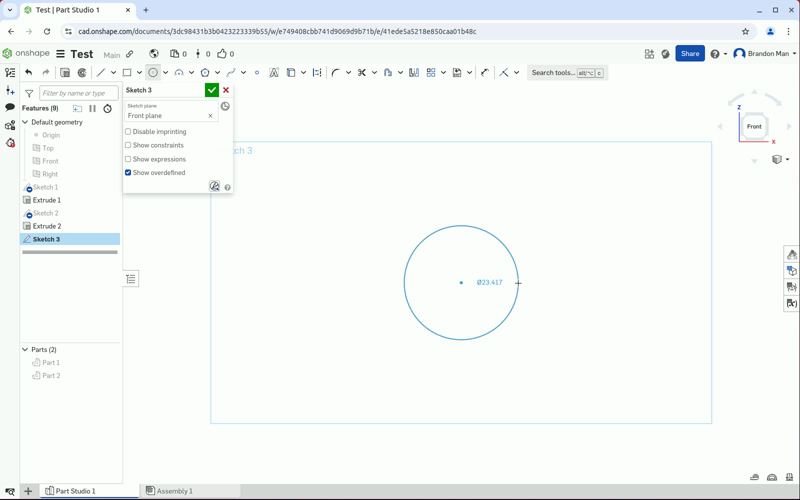
key(esc)
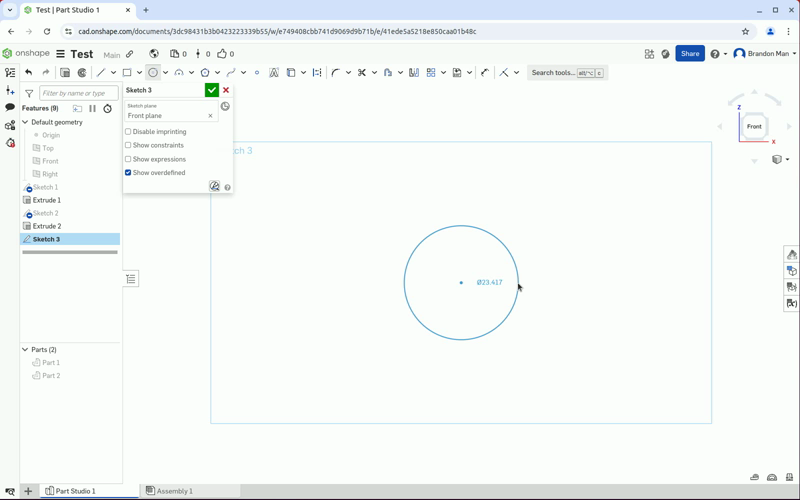
mouse_move(448, 308)
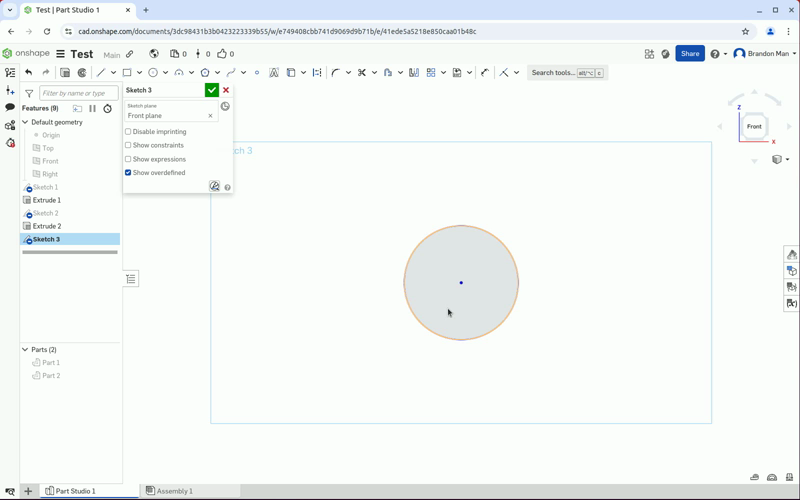
click(448, 308)
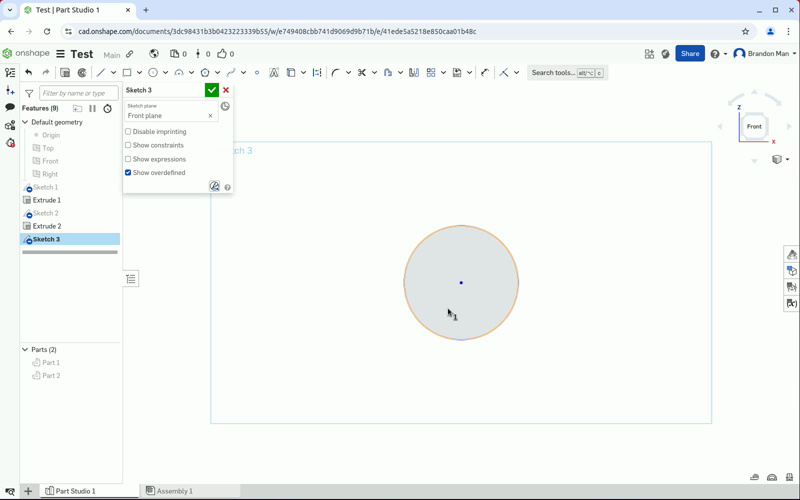
mouse_move(73, 352)
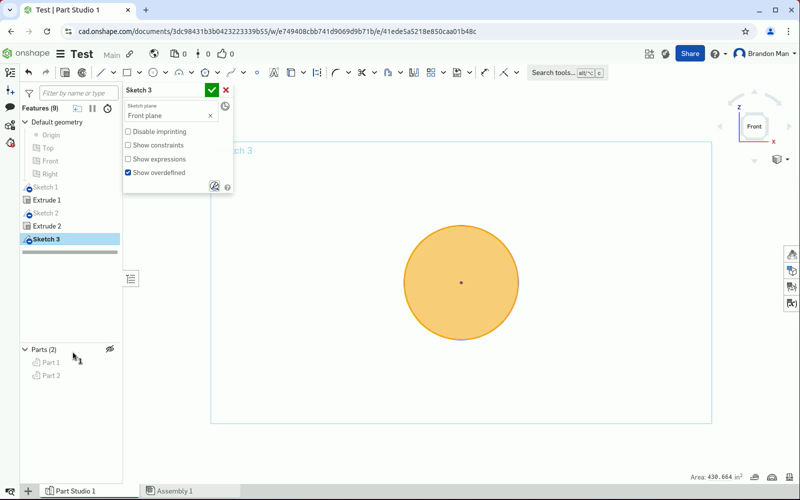
key(shift+y)
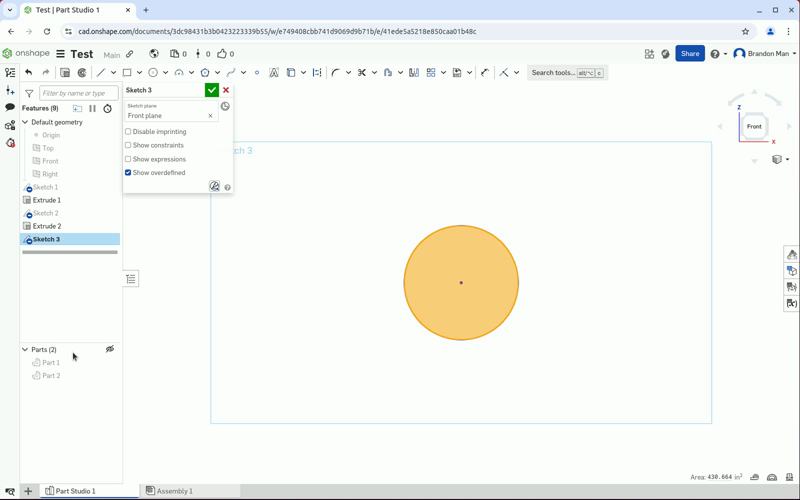
key(shift+e)
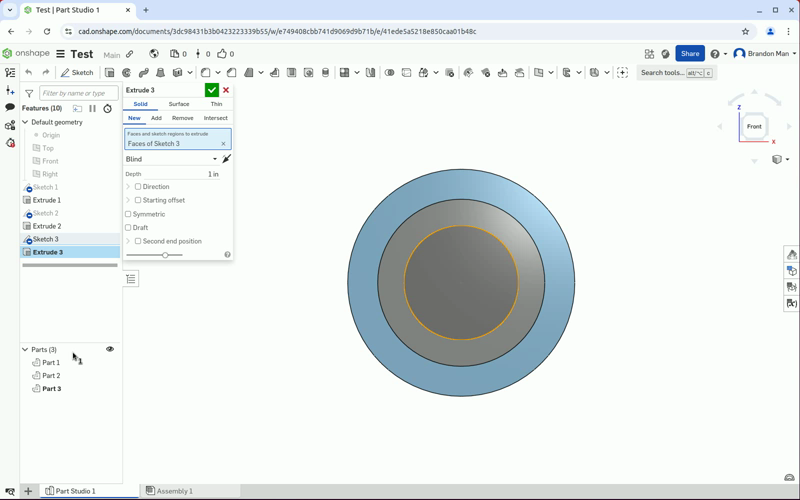
mouse_move(143, 106)
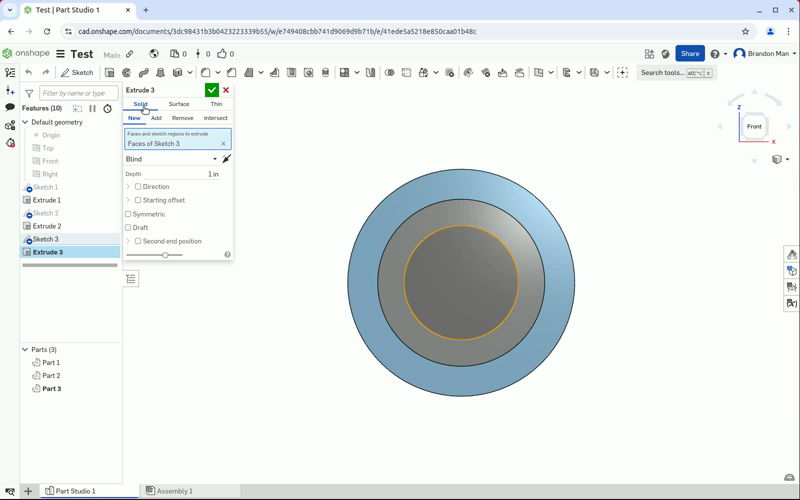
click(143, 106)
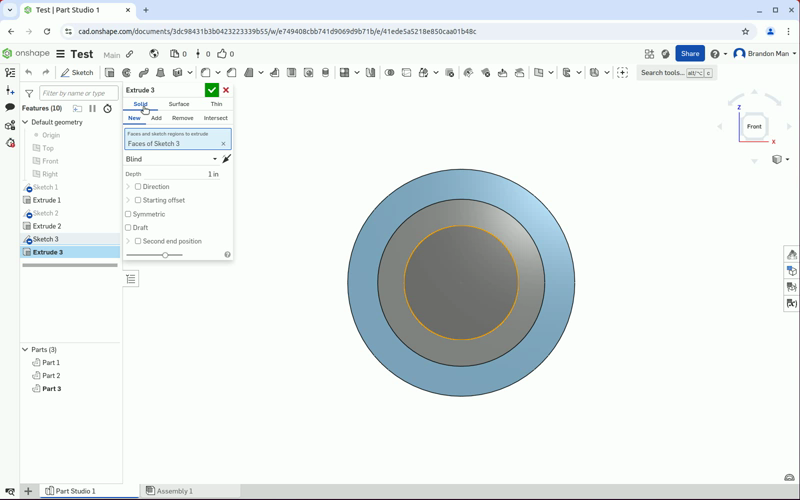
mouse_move(186, 120)
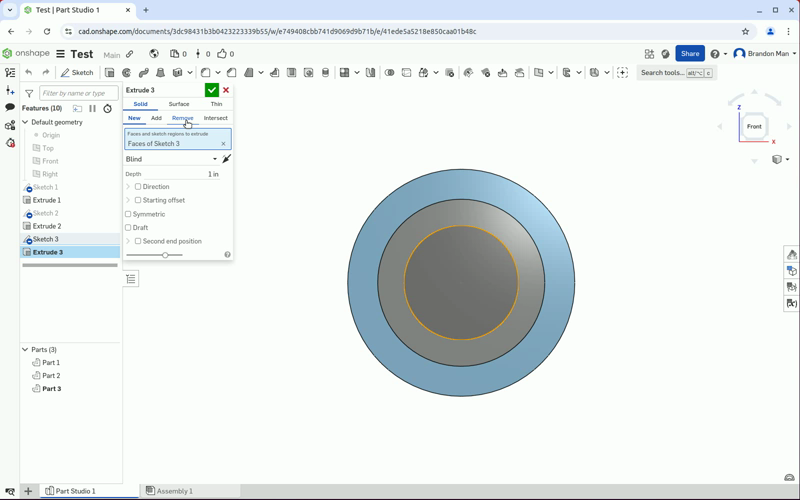
click(186, 120)
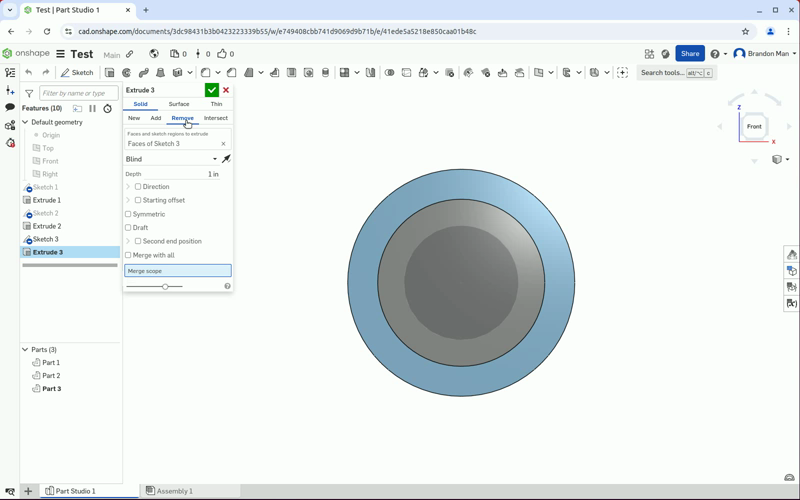
key(tab, 4)
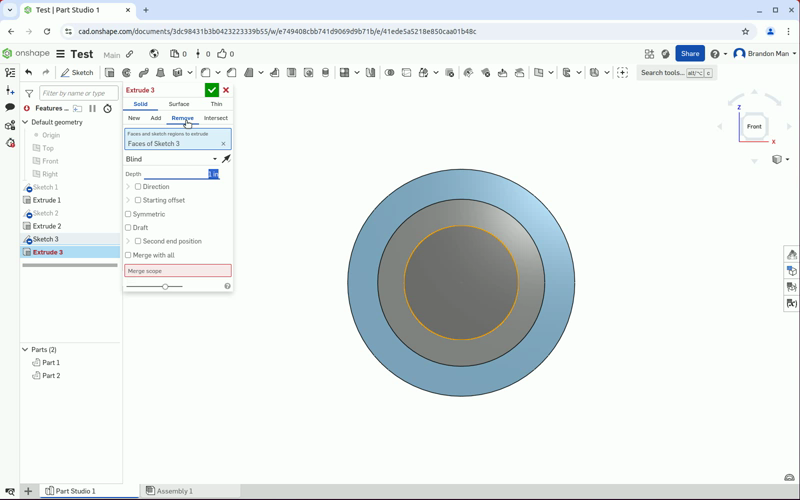
text(-61.14)
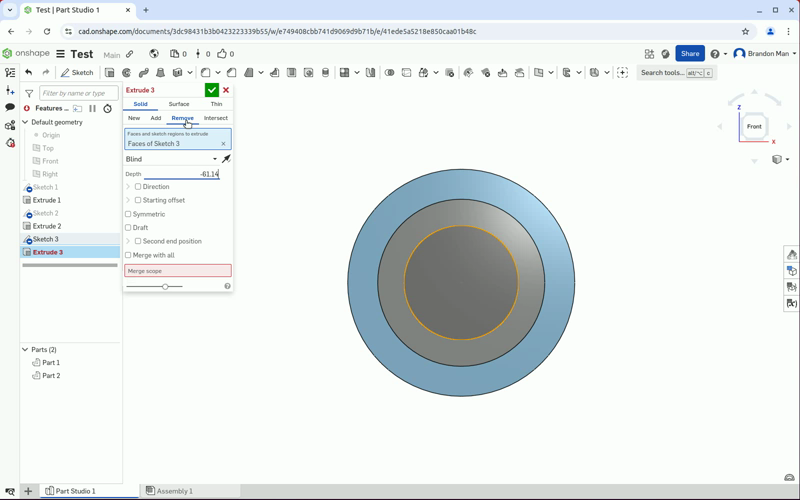
key(tab, 3)
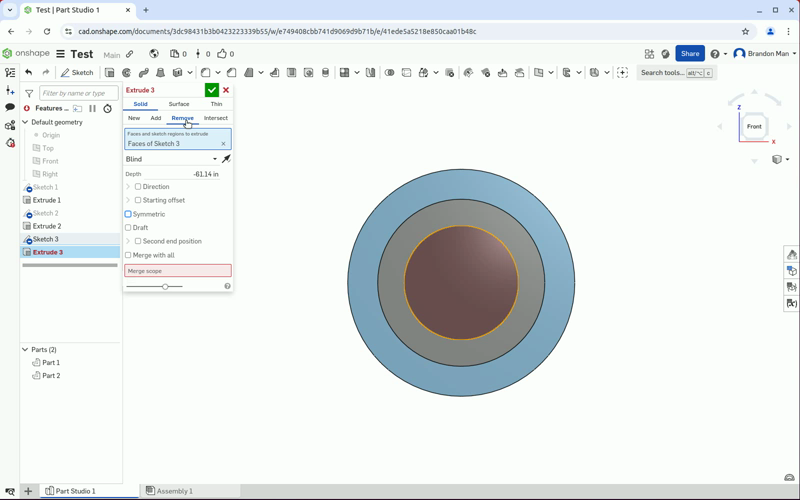
key(space)
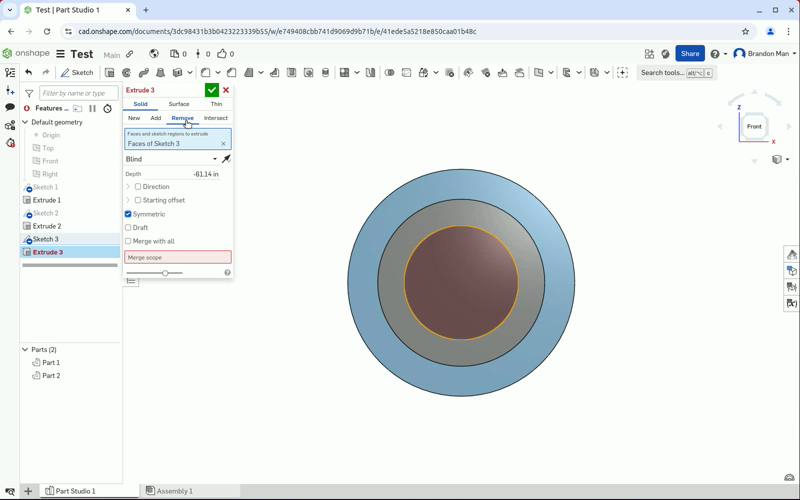
key(tab, 2)
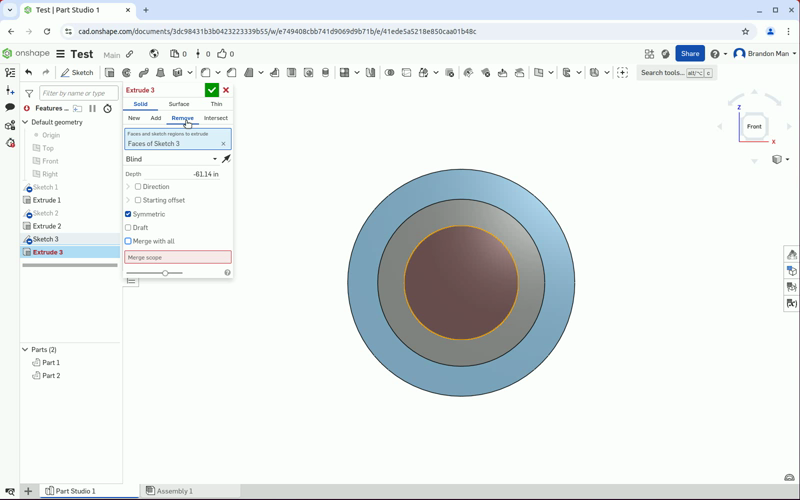
key(space)
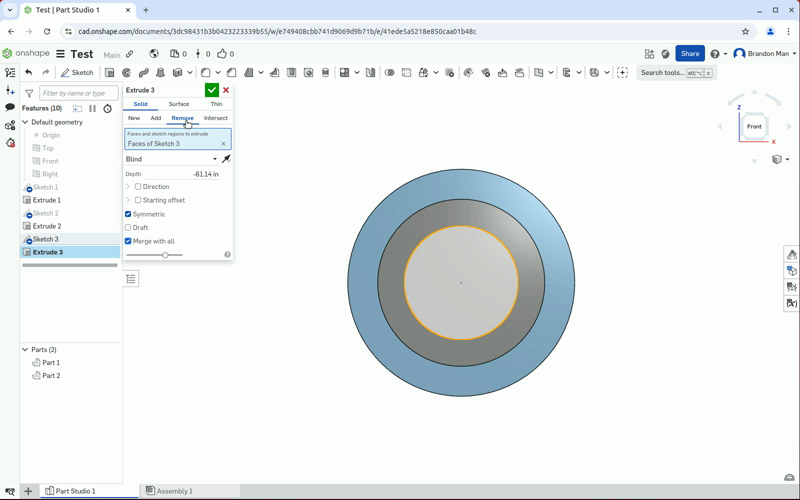
key(enter)
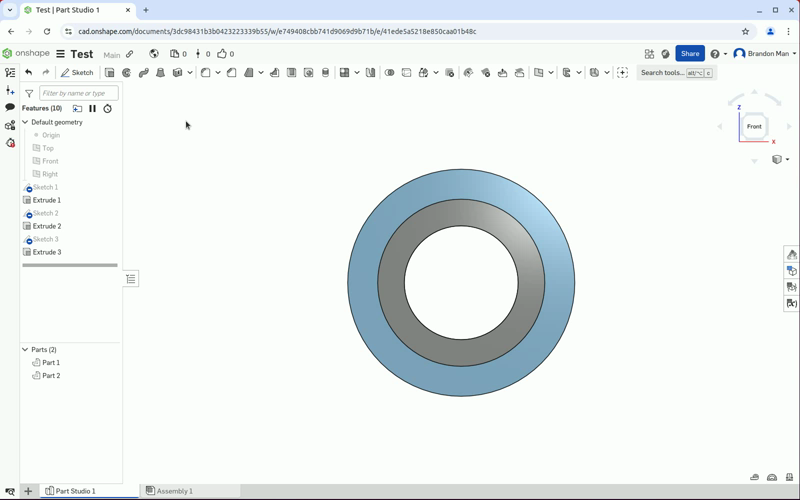
key(shift+h)
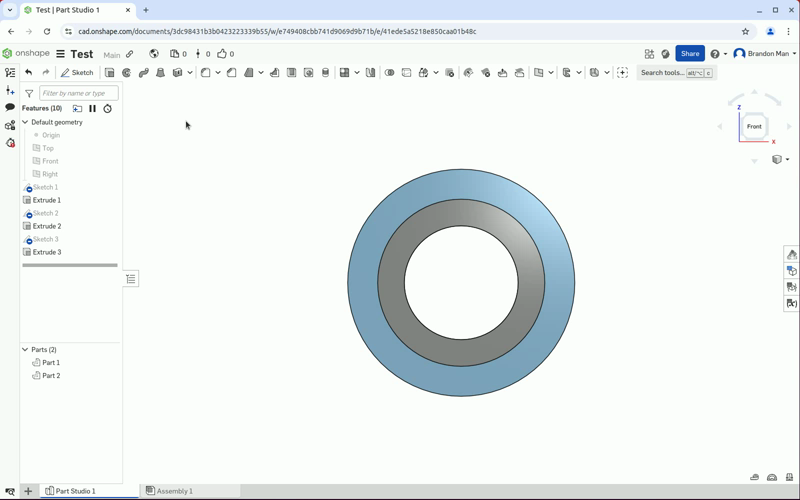
key(shift+h)
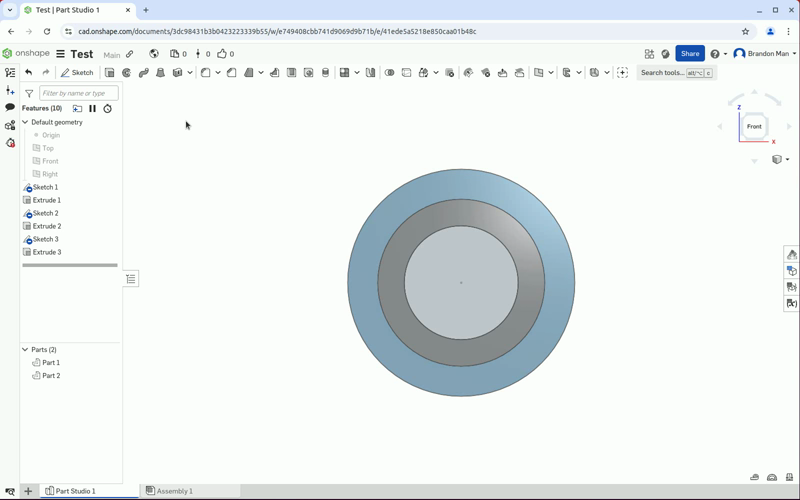
key(shift+7)
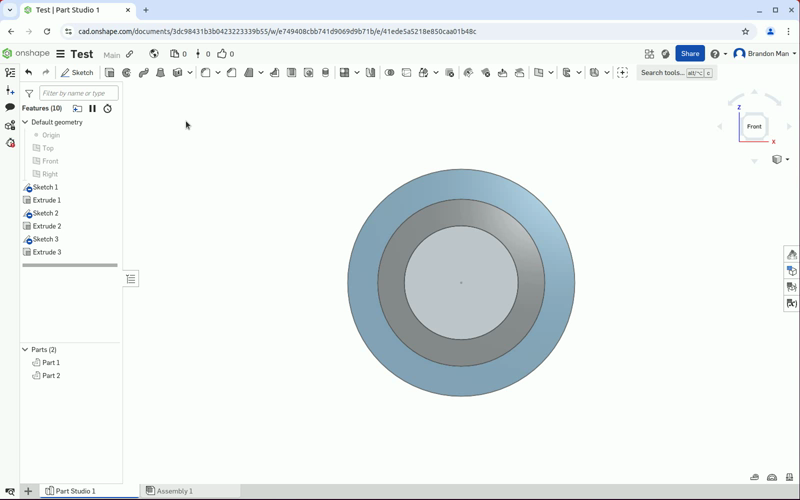
key(left, 2)
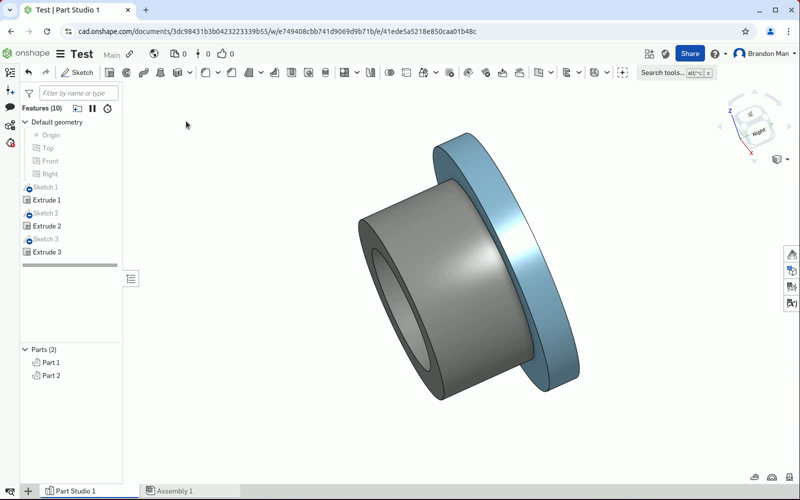
key(down, 2)
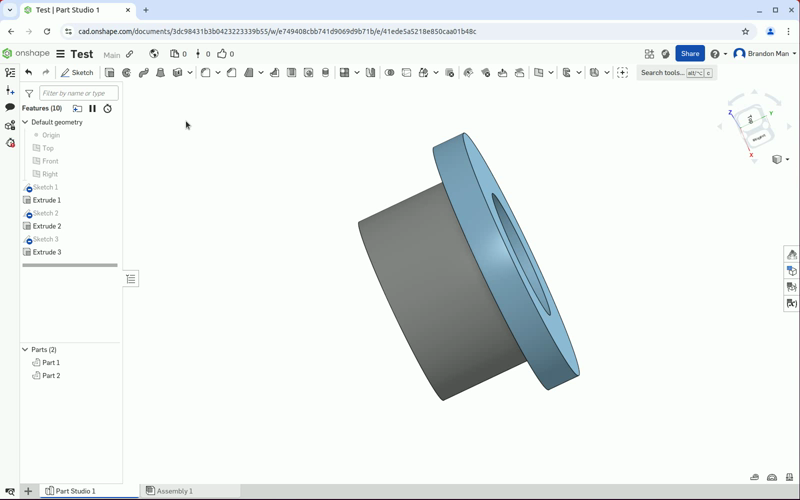
key(up, 2)
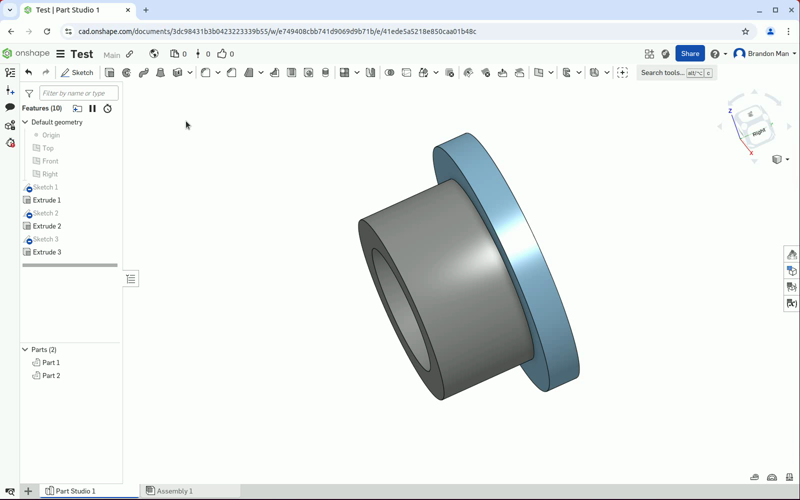
key(right, 2)
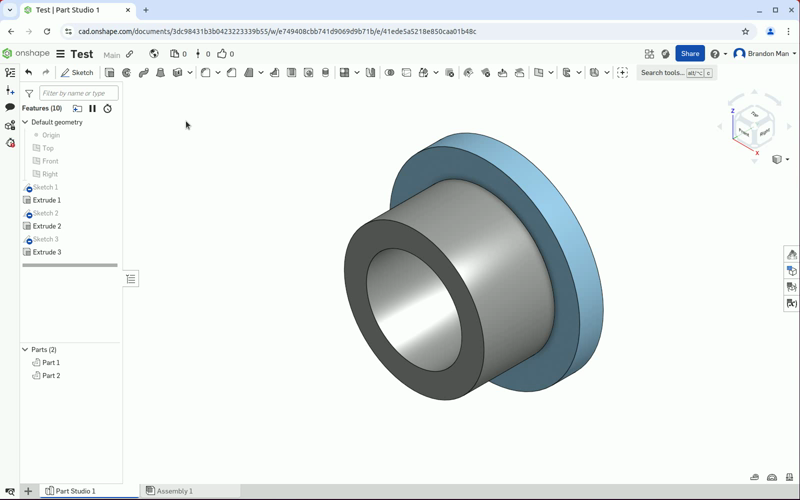
mouse_move(73, 189)
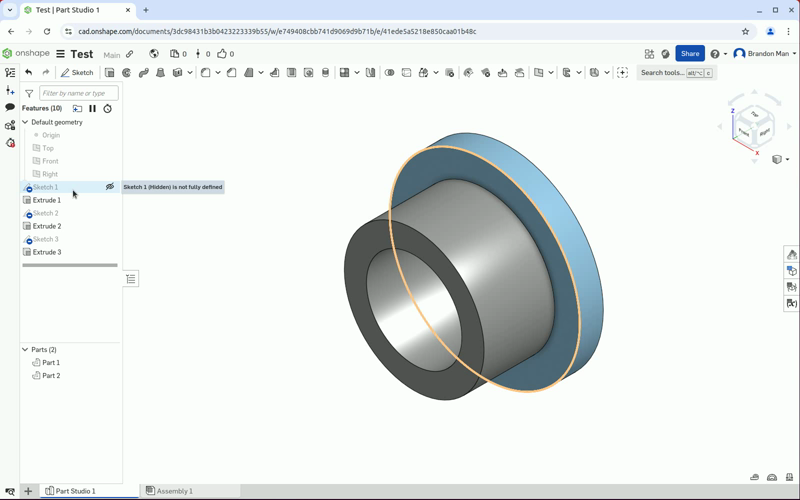
click(73, 189)